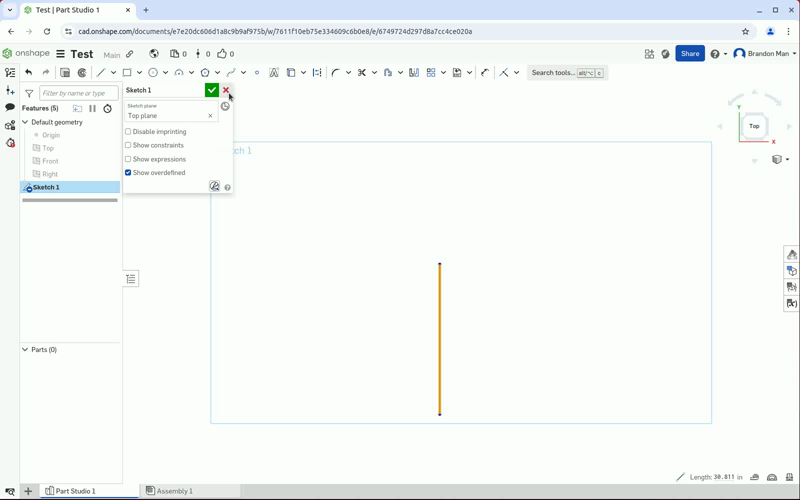
key(shift+h)
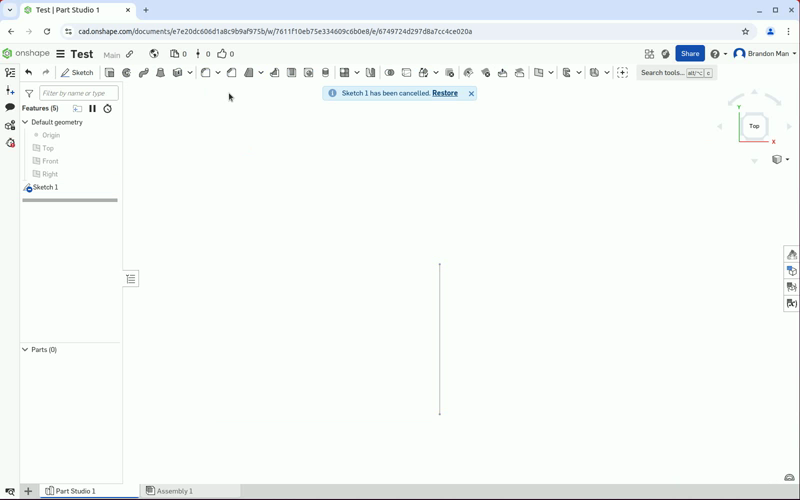
key(shift+s)
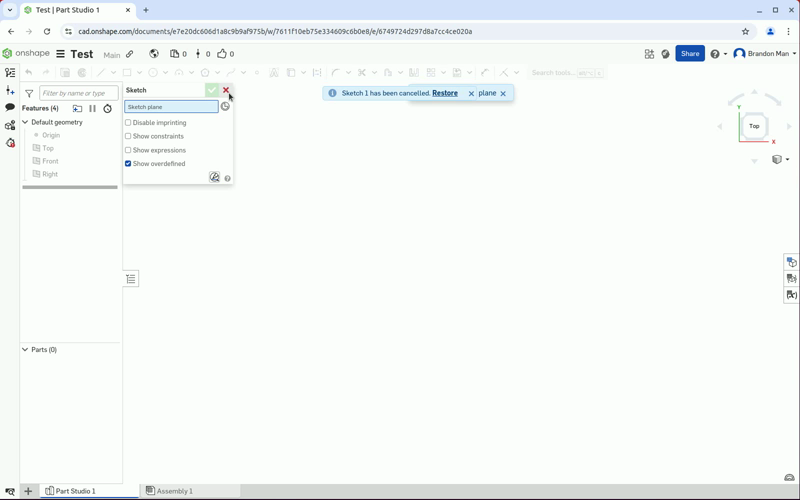
mouse_move(73, 150)
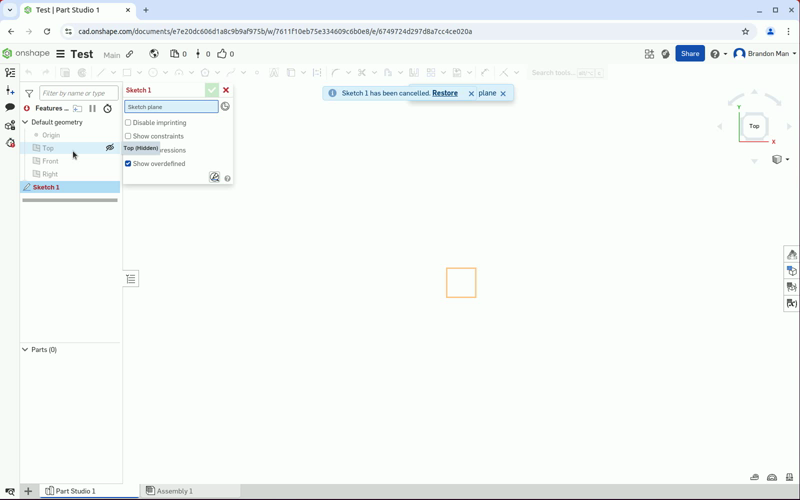
click(73, 150)
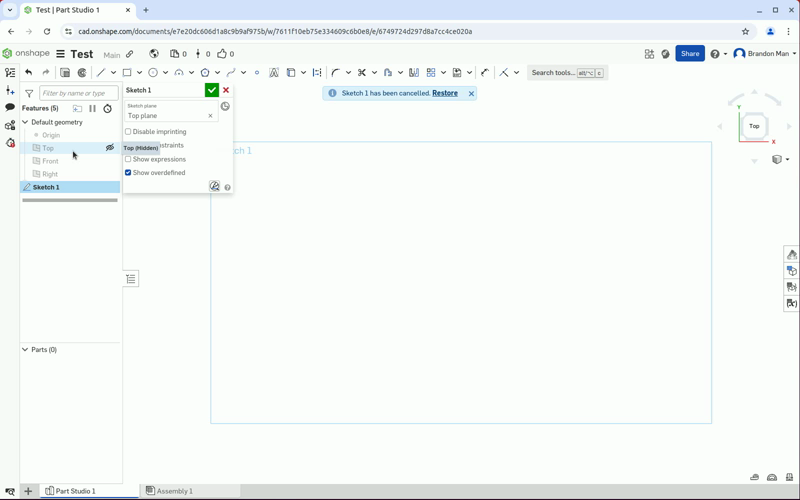
mouse_move(73, 352)
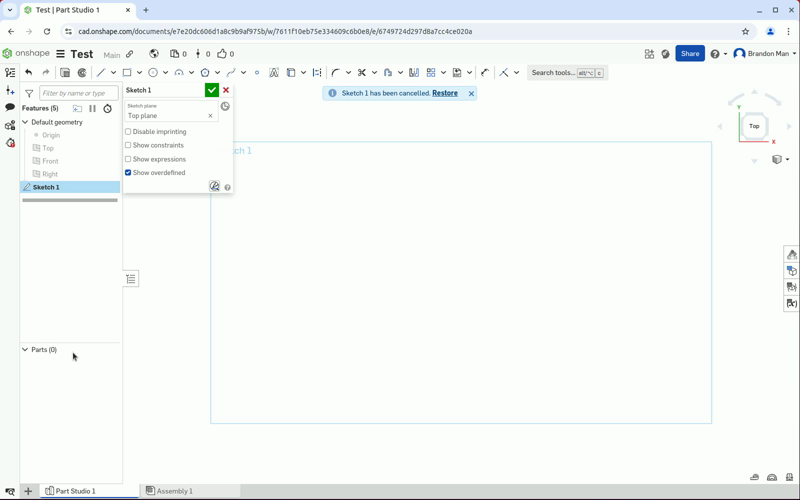
key(y)
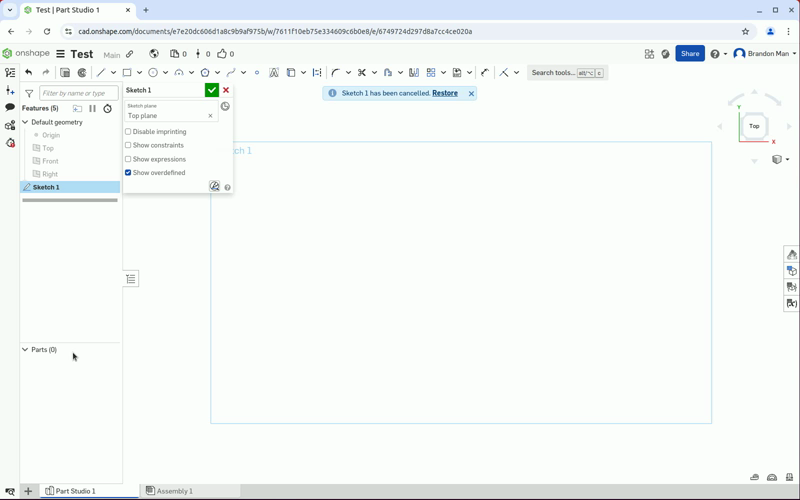
key(l)
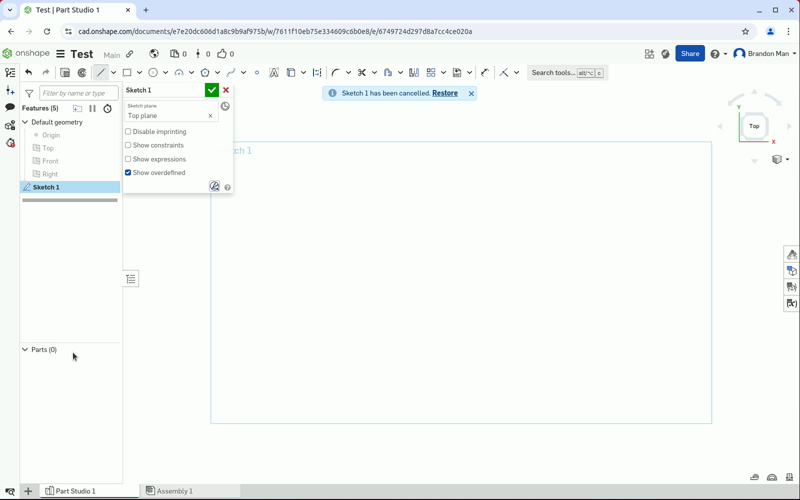
key_down(shift)
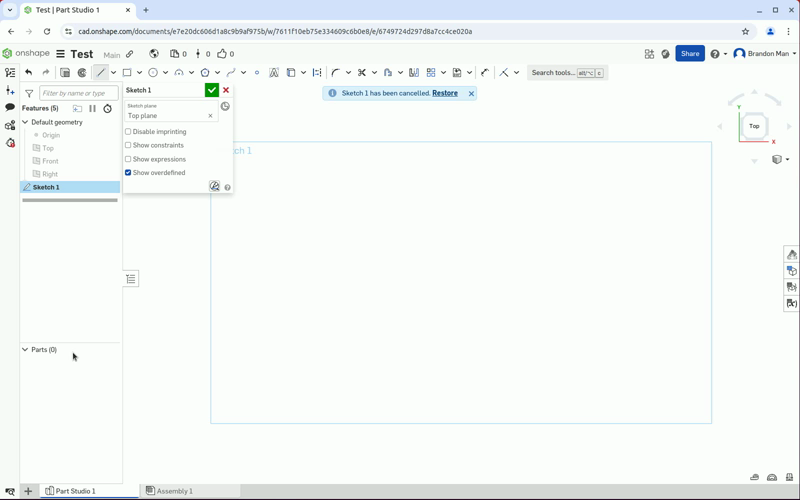
mouse_move(349, 390)
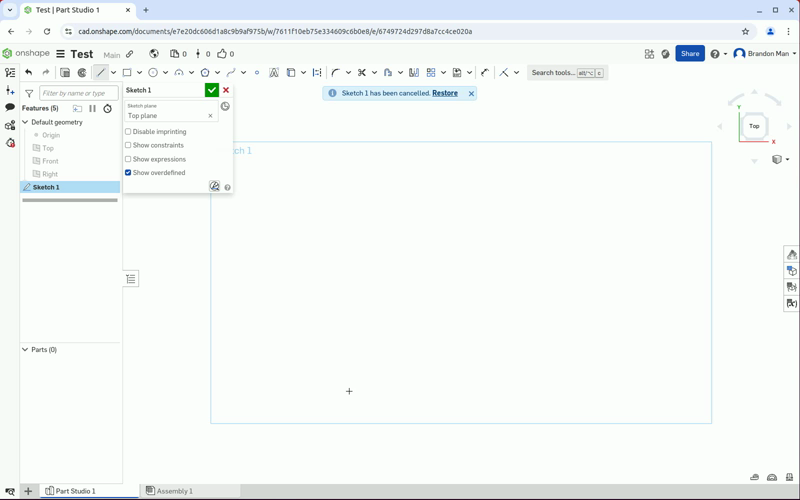
click(349, 390)
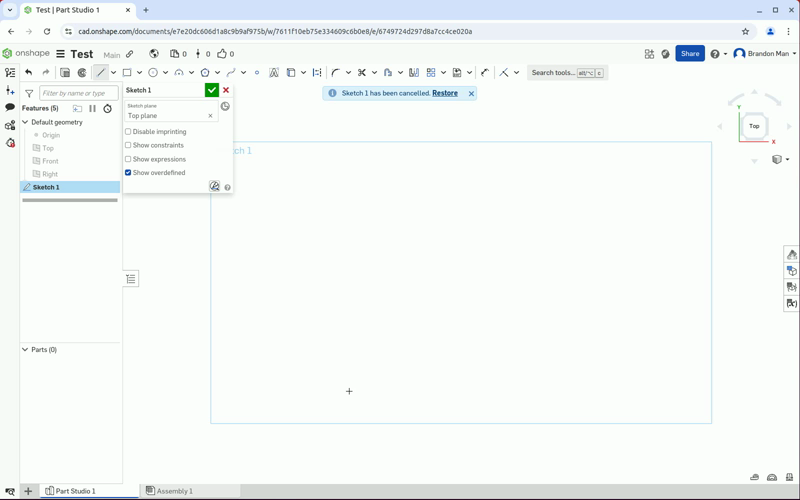
key_up(shift)
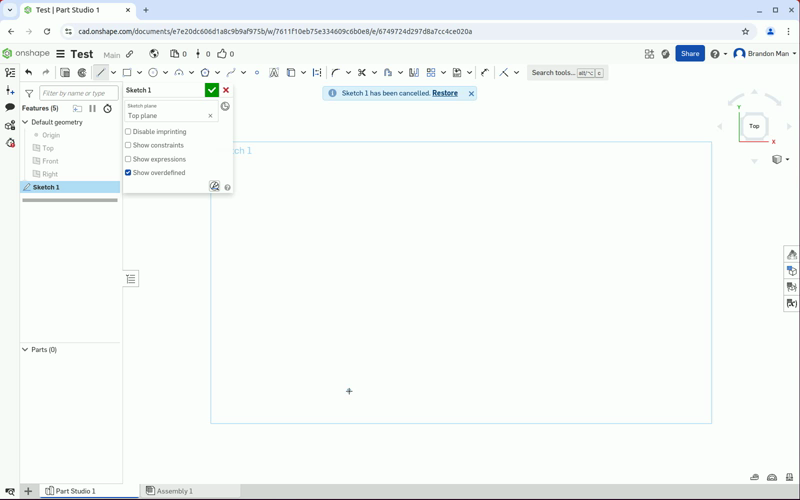
key_down(shift)
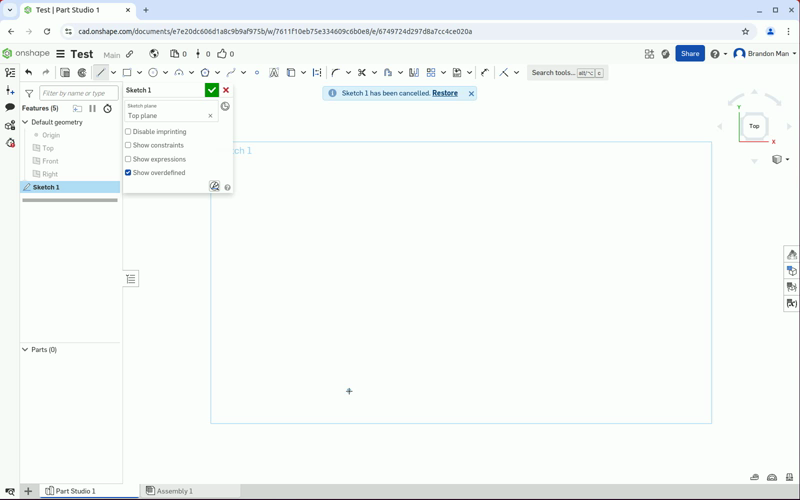
mouse_move(572, 390)
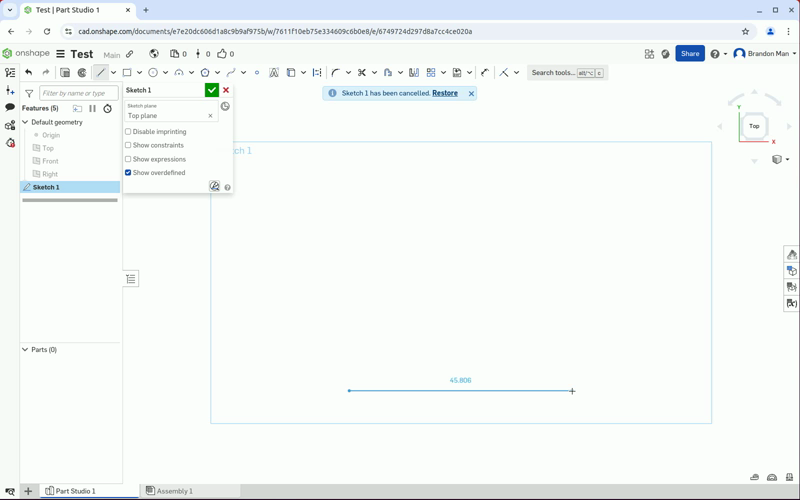
click(572, 390)
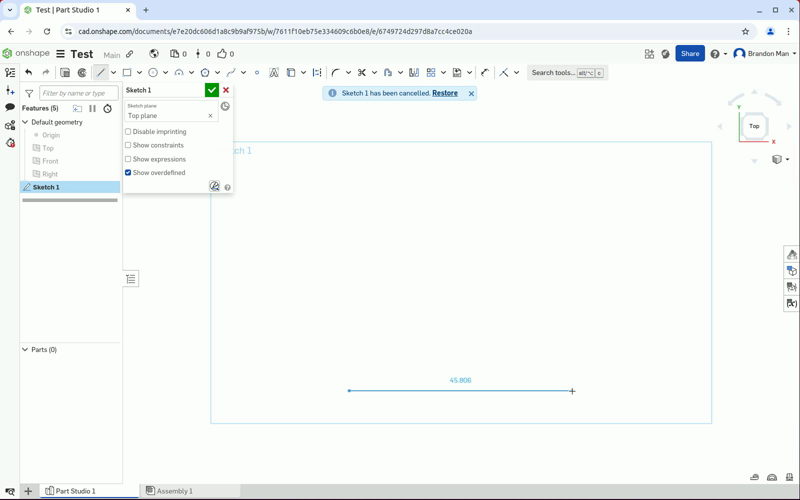
key_up(shift)
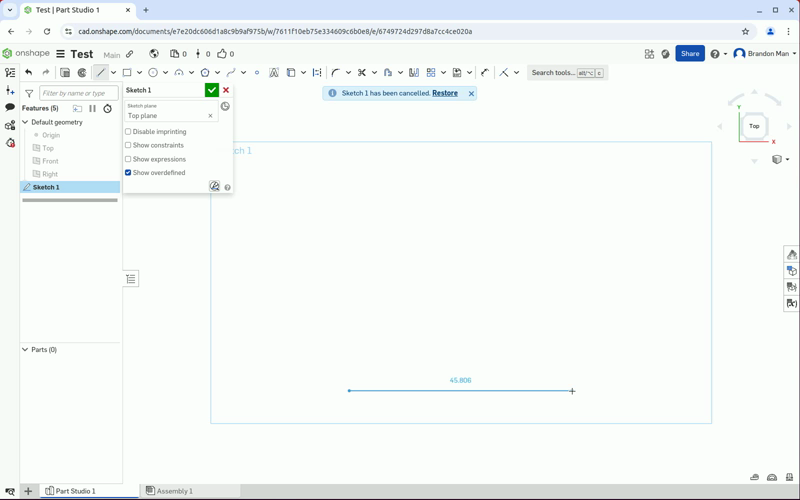
key_down(shift)
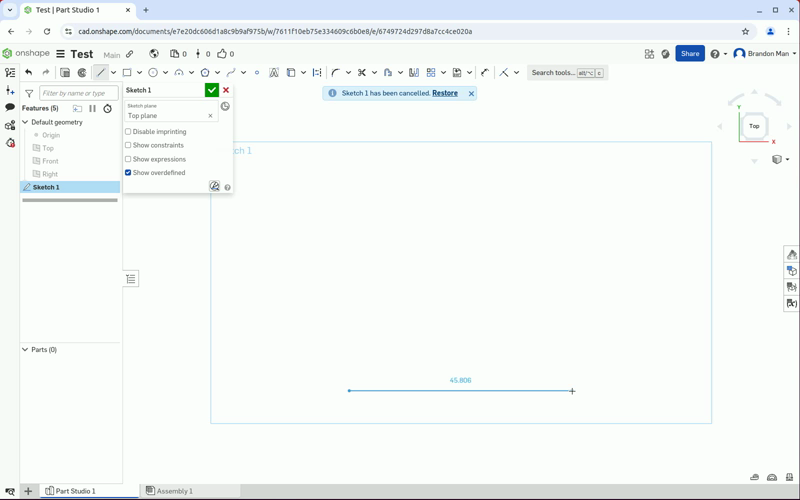
mouse_move(572, 179)
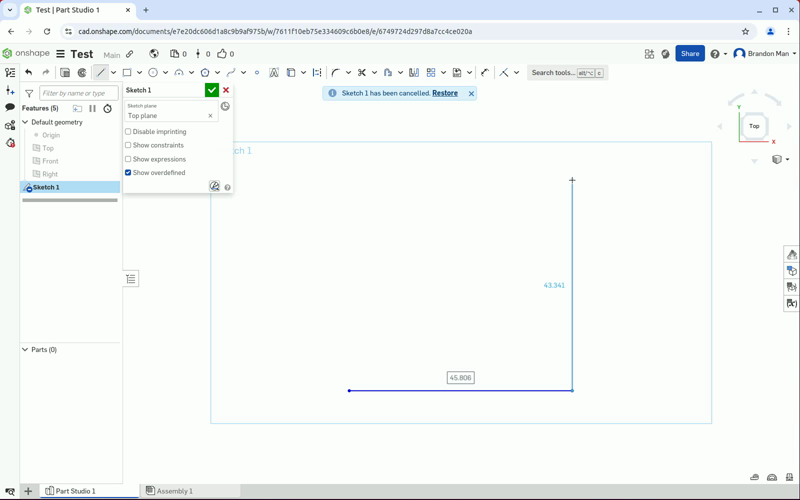
click(572, 179)
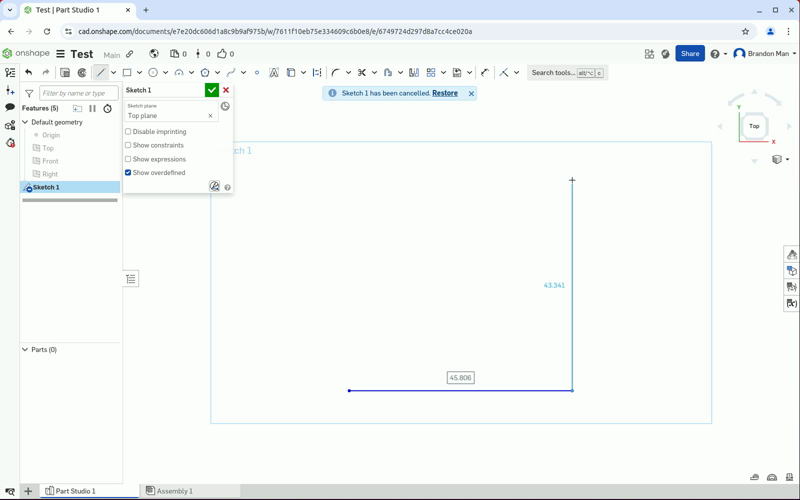
key_up(shift)
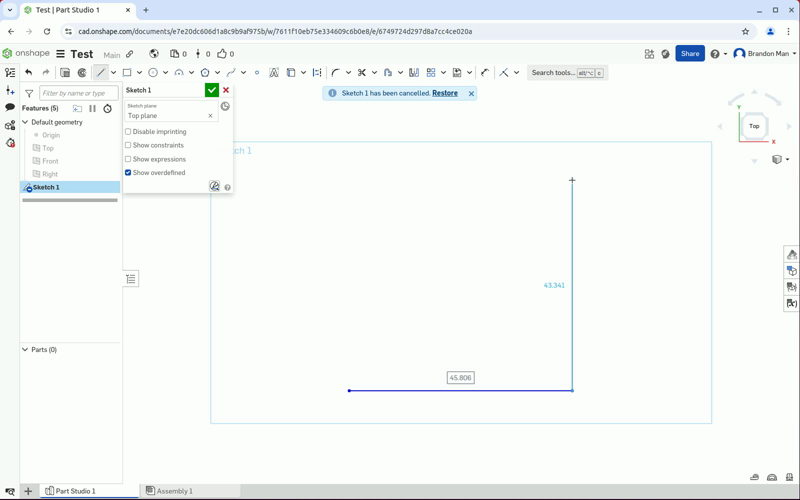
key_down(shift)
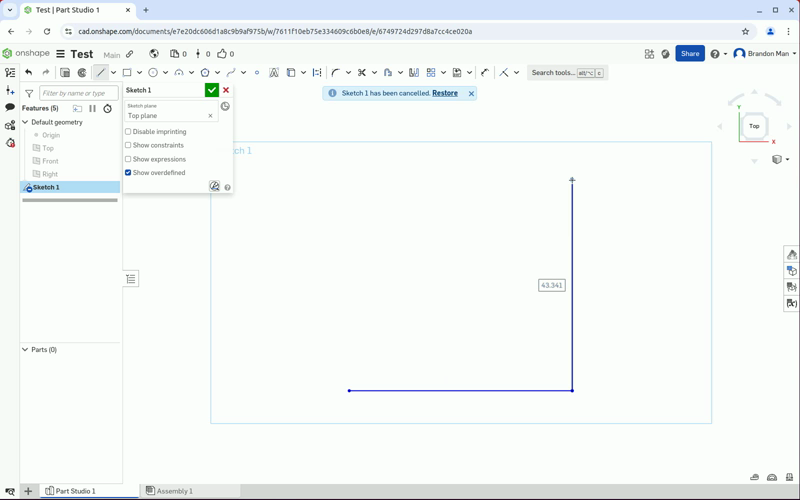
mouse_move(349, 179)
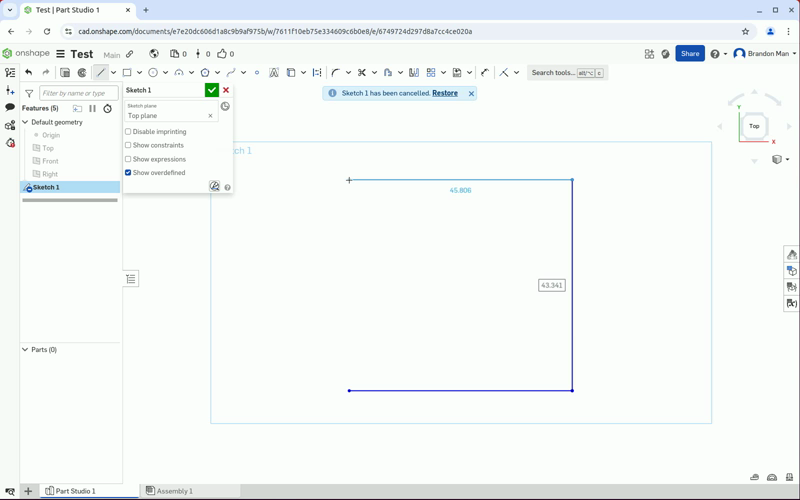
click(349, 179)
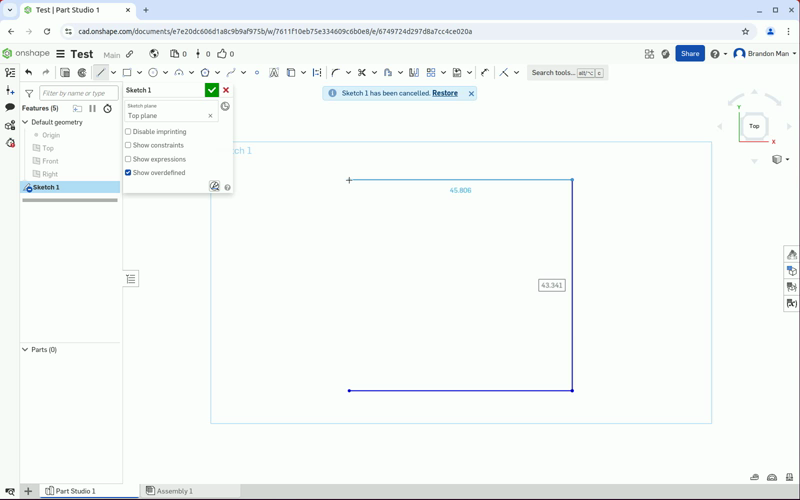
key_up(shift)
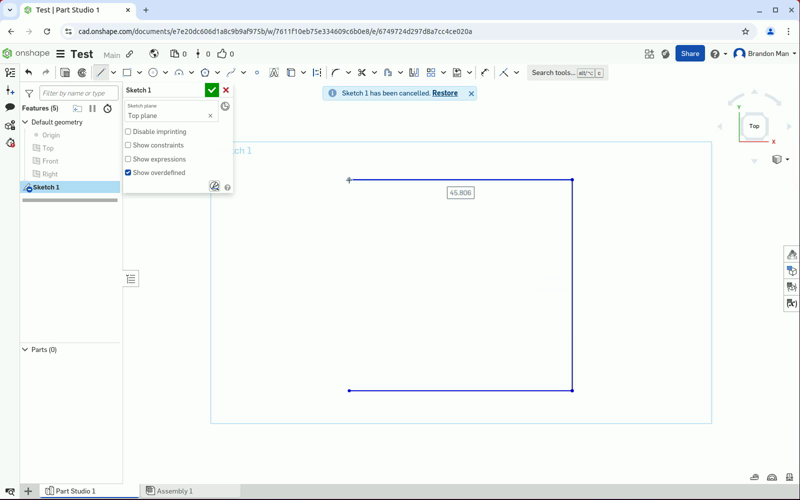
key_down(shift)
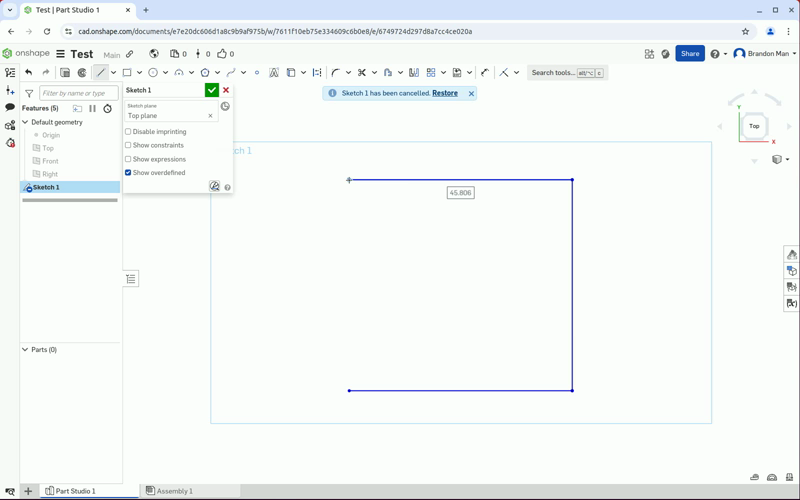
mouse_move(349, 390)
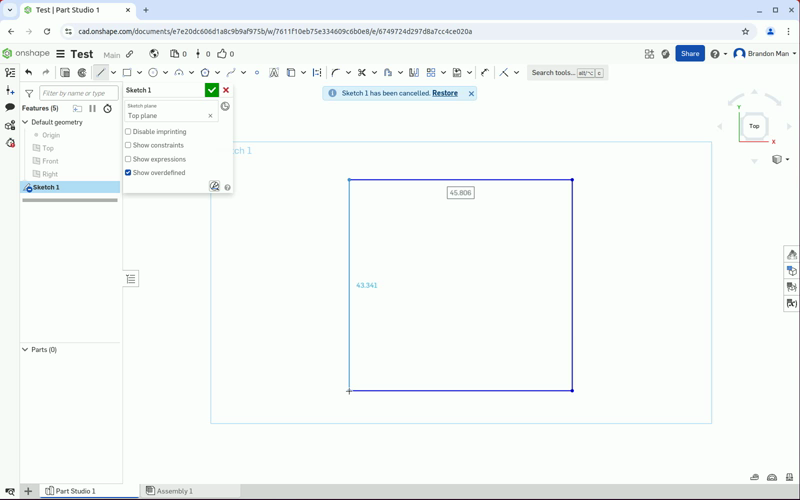
key_up(shift)
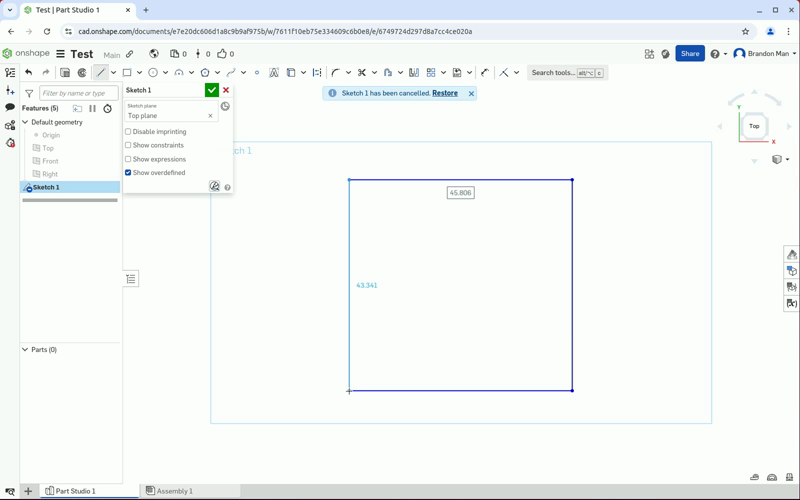
click(349, 390)
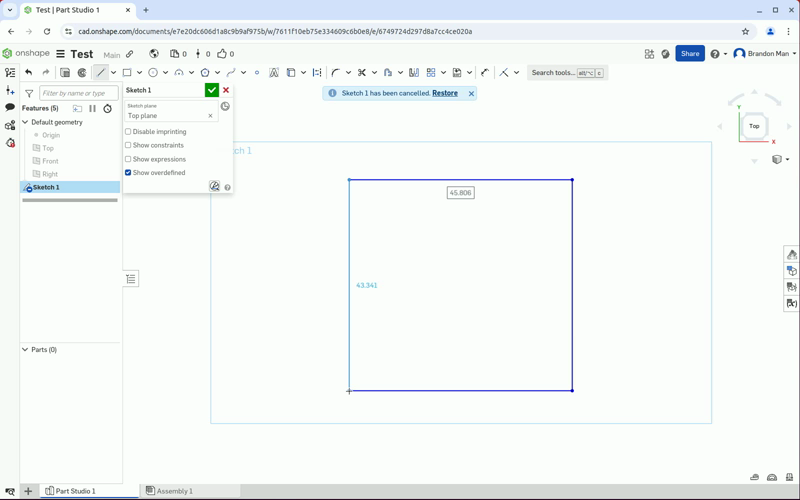
key(esc)
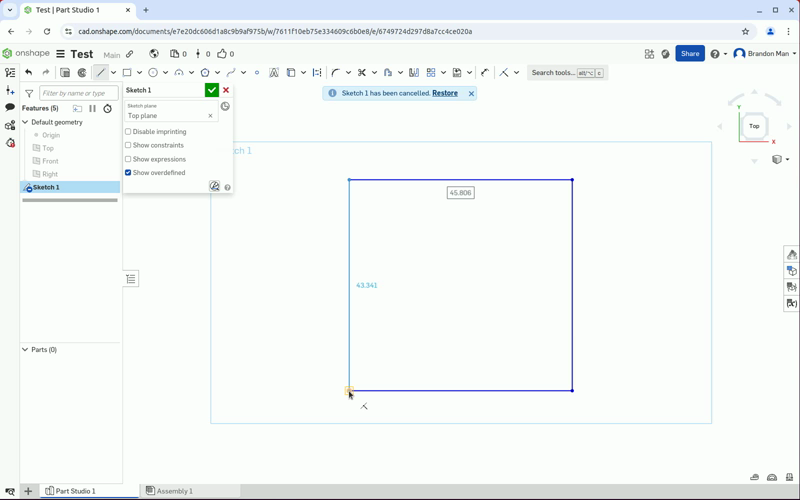
mouse_move(468, 318)
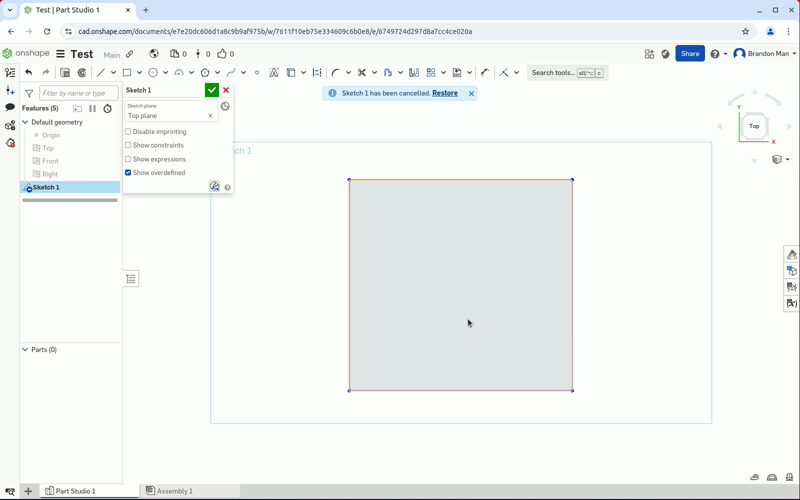
click(468, 318)
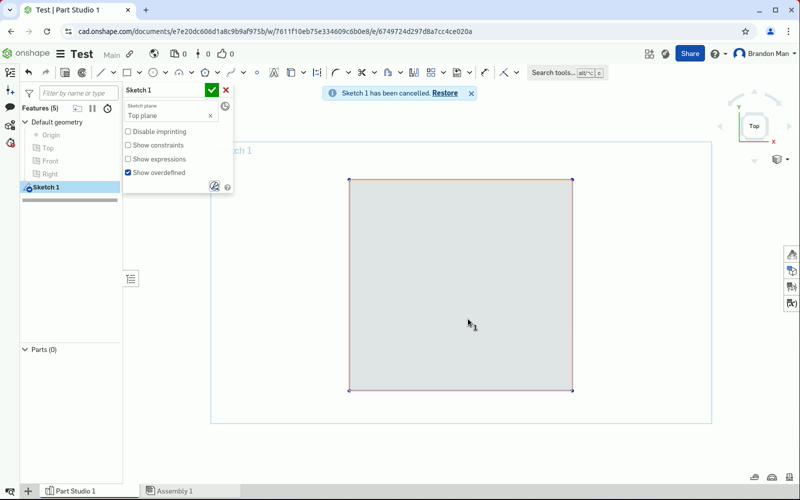
mouse_move(73, 352)
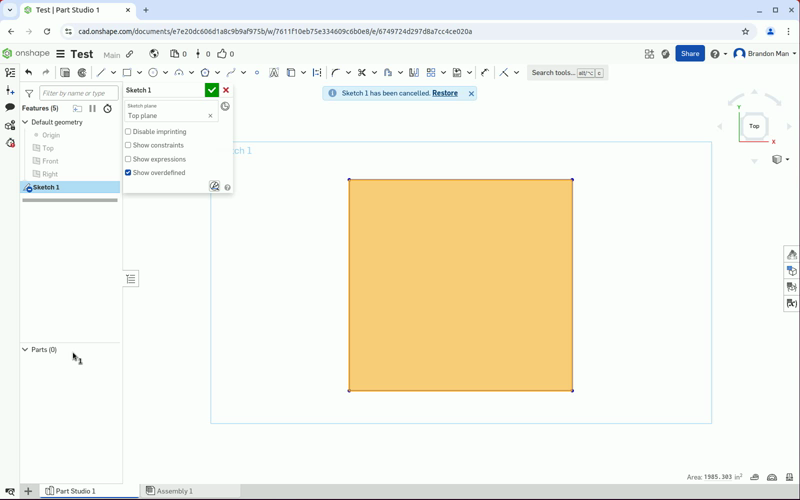
key(shift+y)
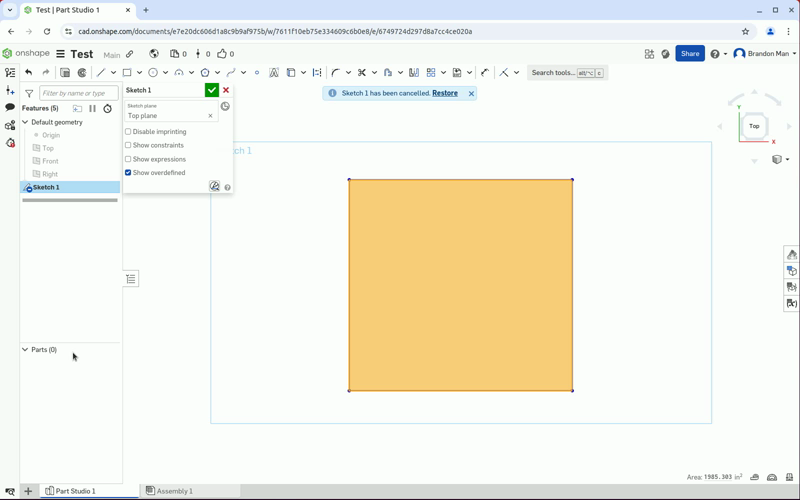
key(shift+e)
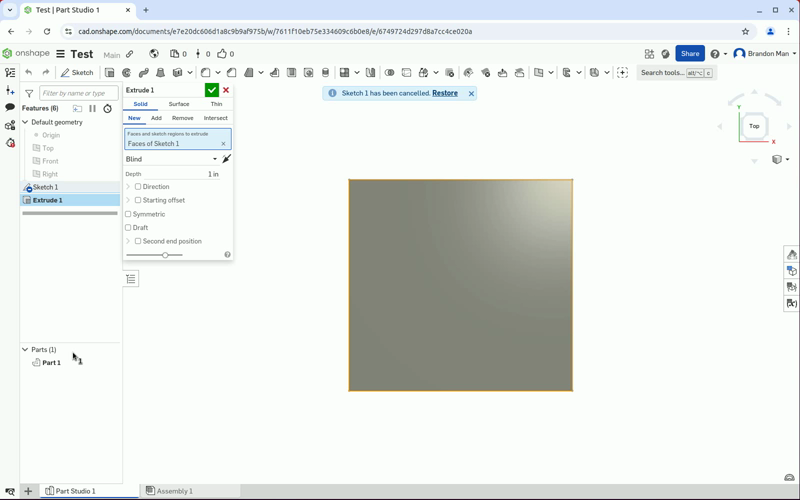
mouse_move(143, 106)
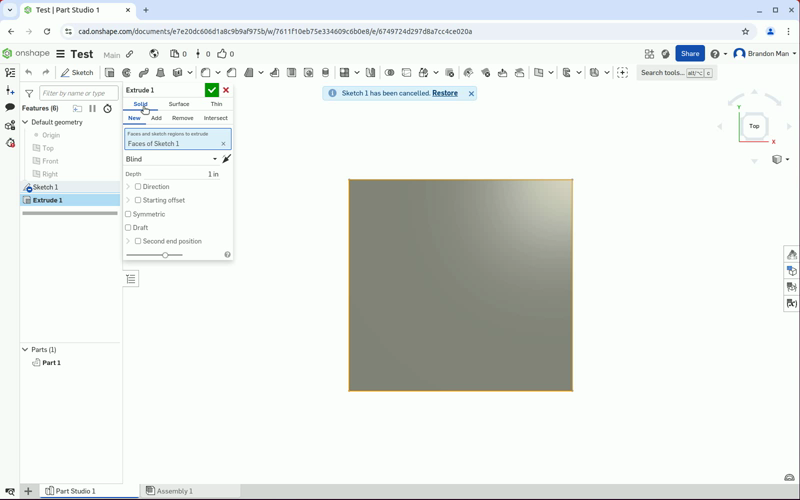
click(143, 106)
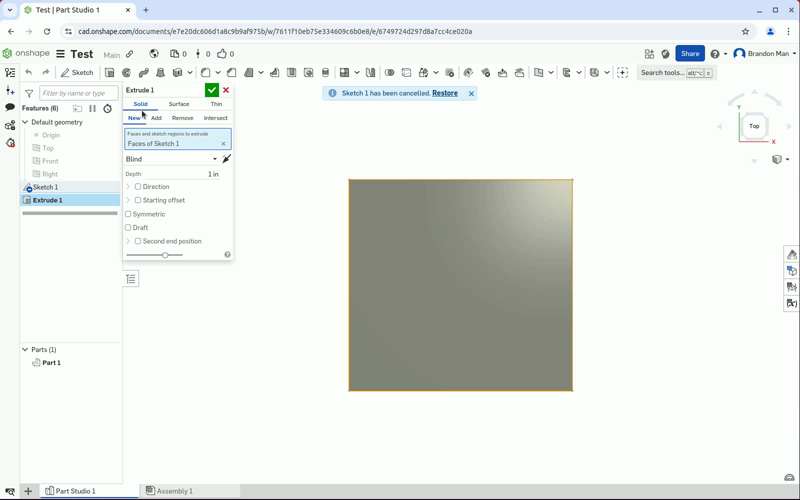
mouse_move(137, 120)
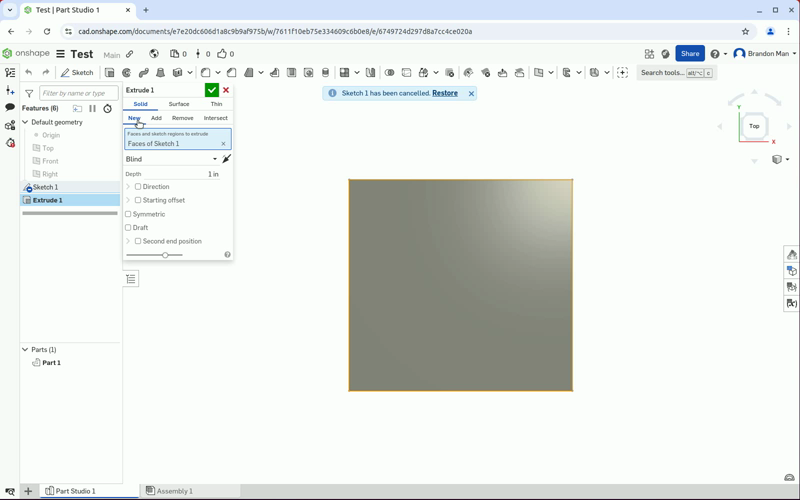
click(137, 120)
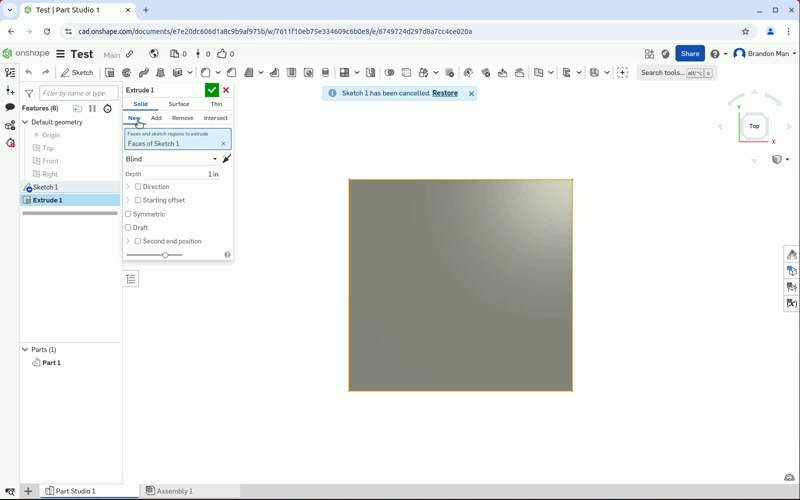
key(tab, 4)
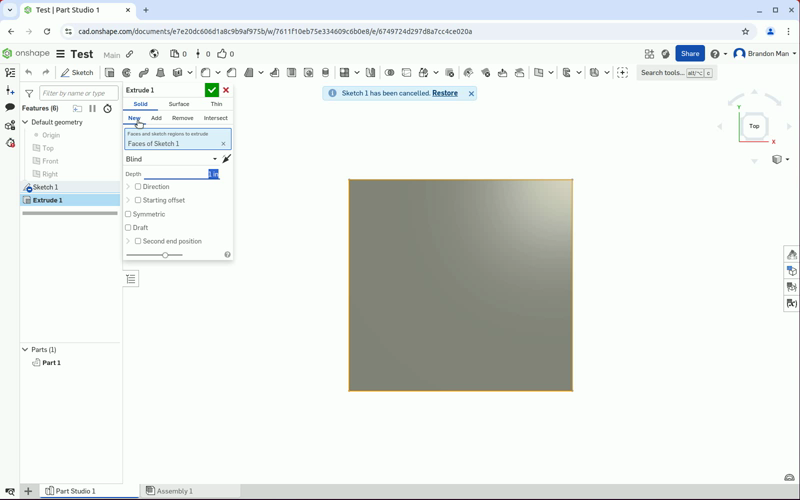
text(5.777)
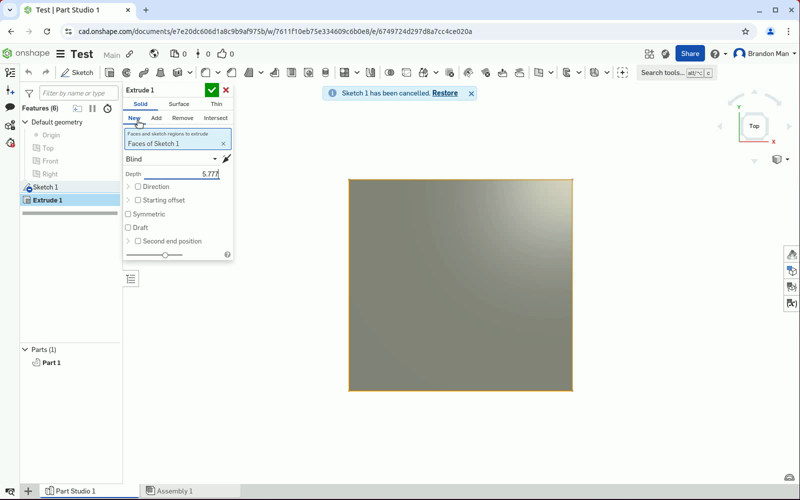
key(enter)
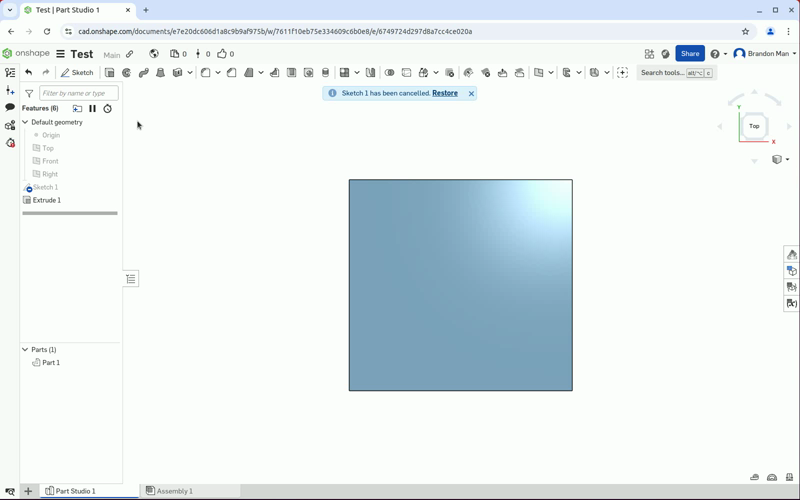
key(shift+h)
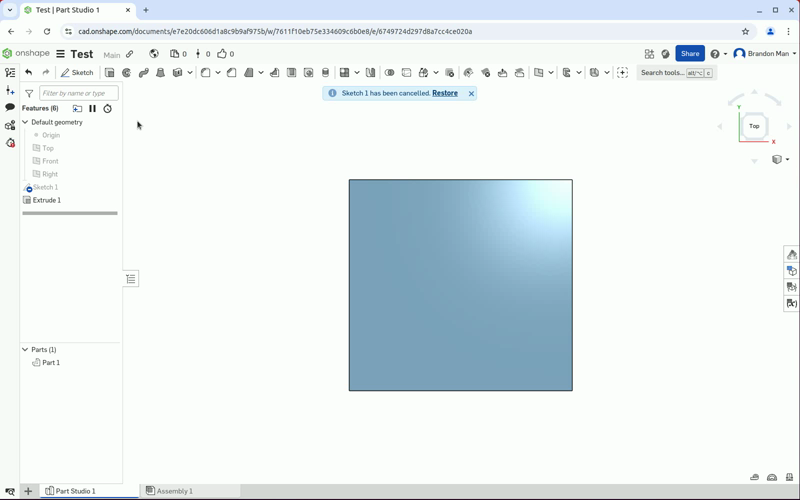
key(shift+h)
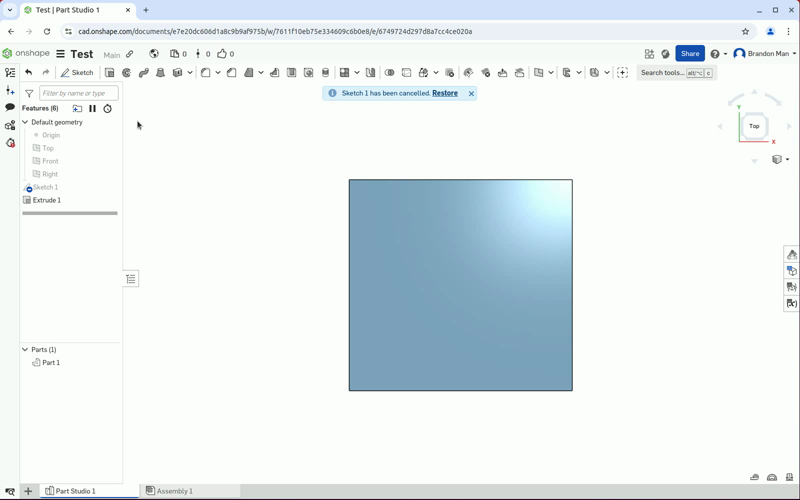
mouse_move(73, 189)
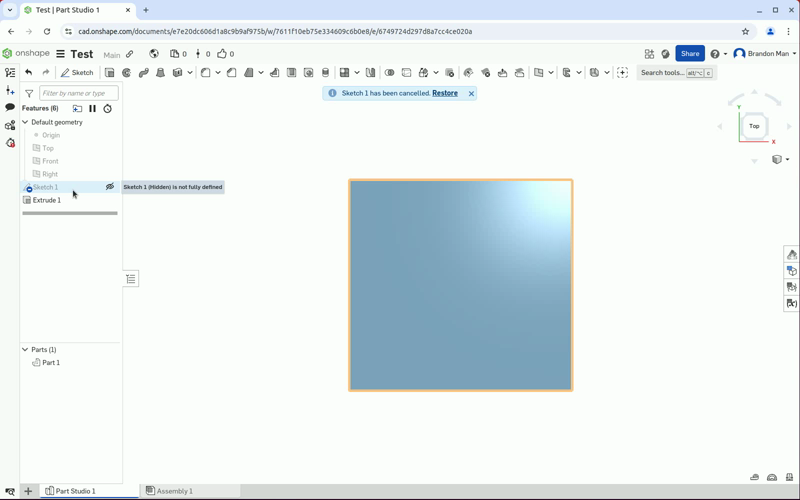
click(73, 189)
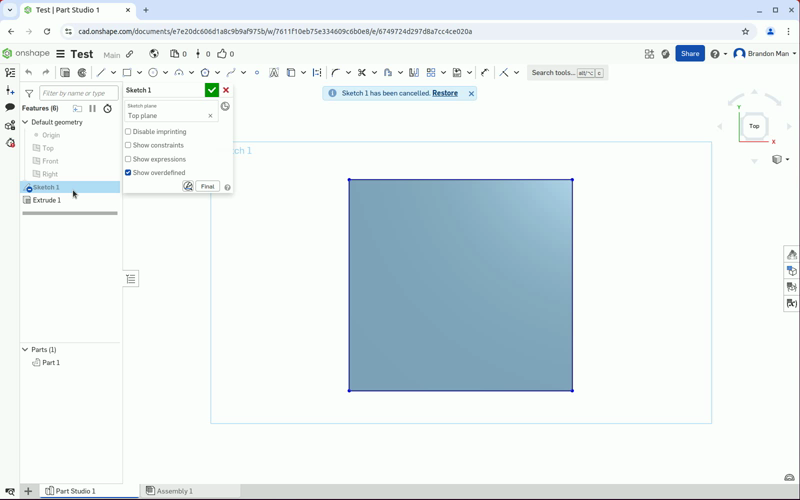
mouse_move(229, 92)
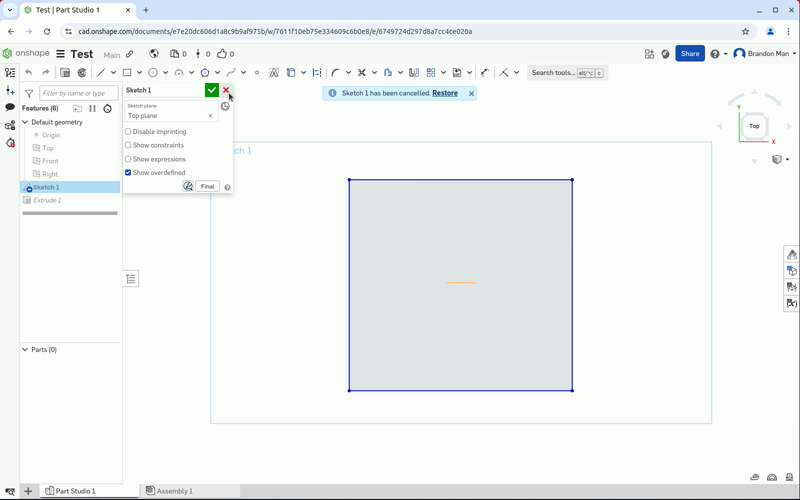
click(229, 92)
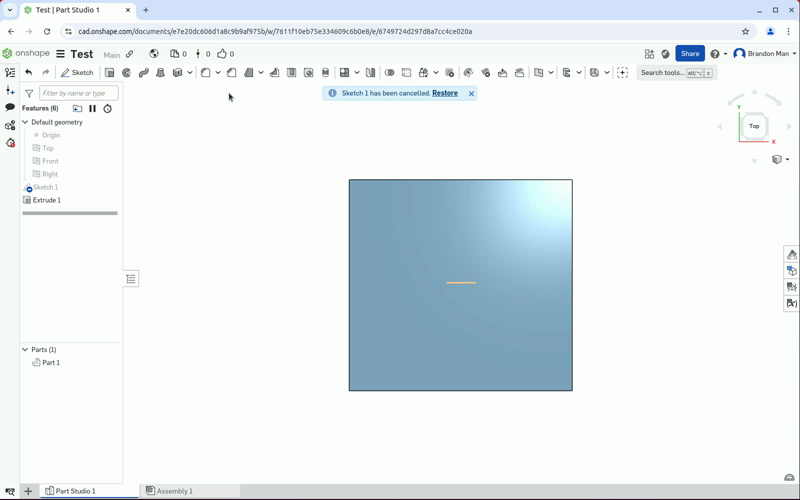
mouse_move(541, 75)
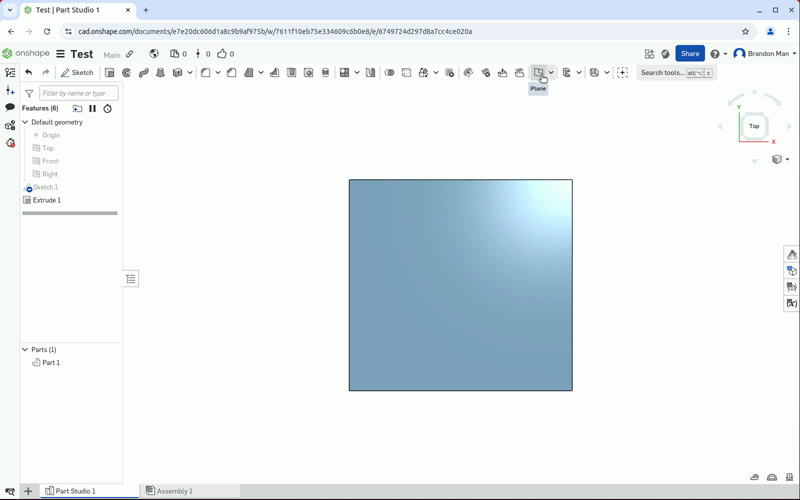
click(541, 75)
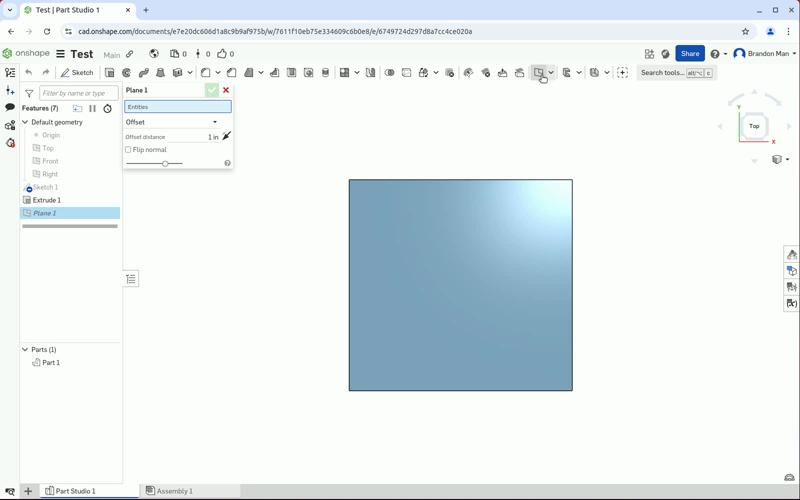
mouse_move(73, 150)
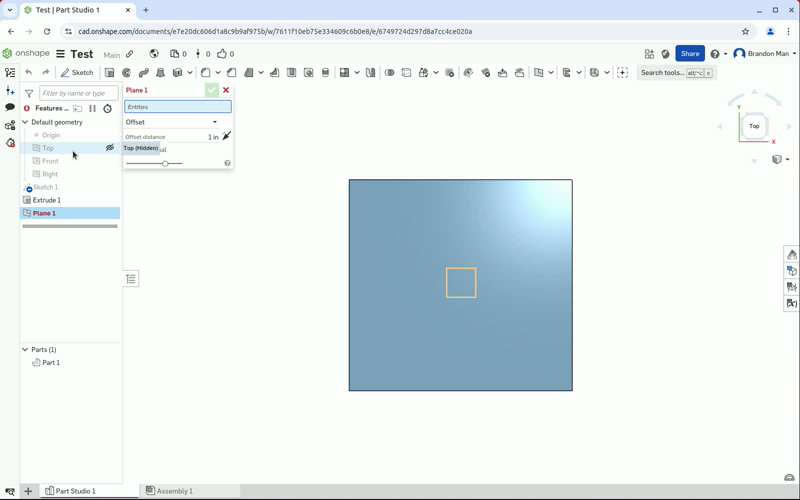
click(73, 150)
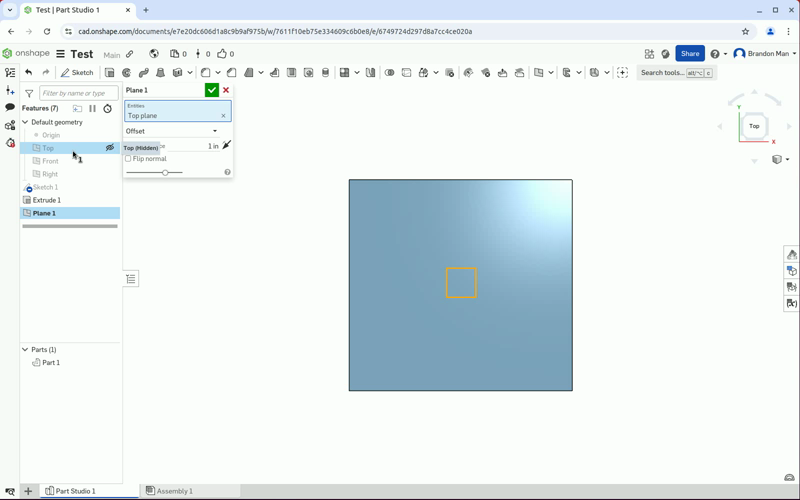
key(tab, 2)
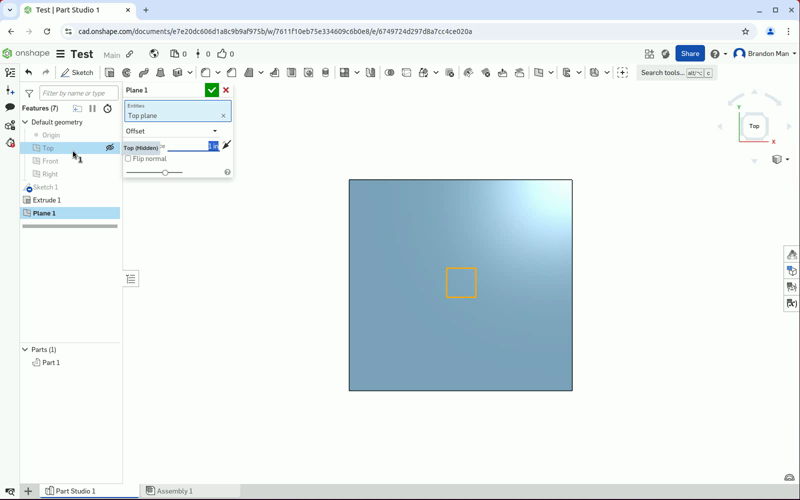
text(5.792)
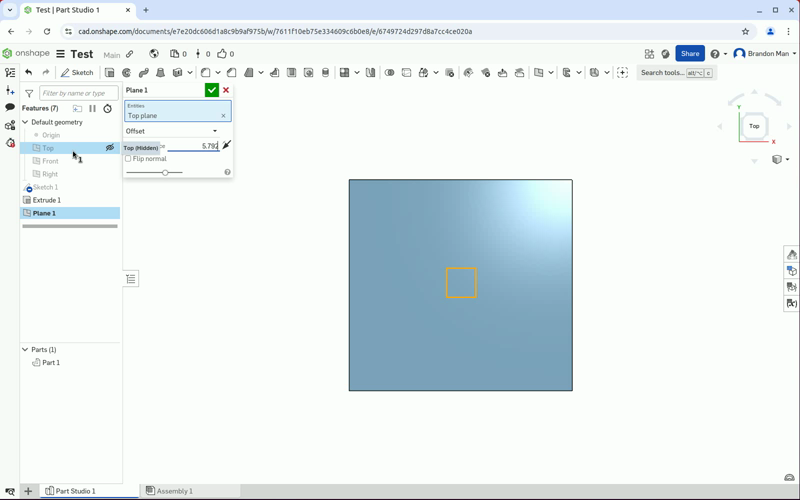
key(enter, 2)
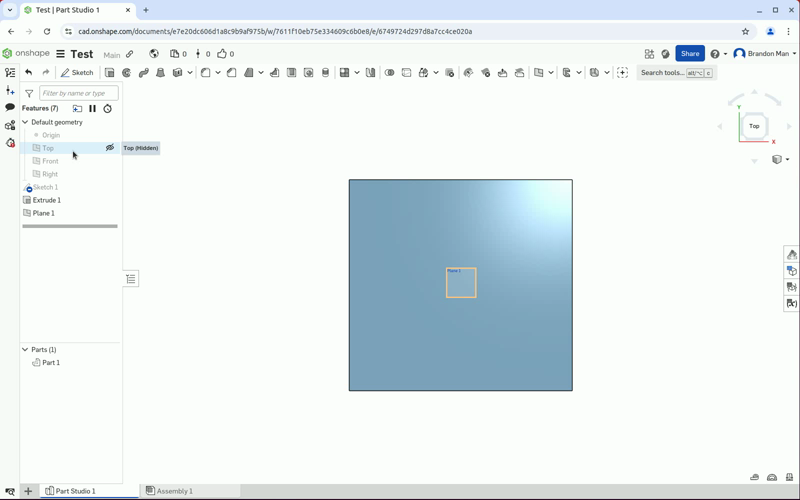
key(shift+s)
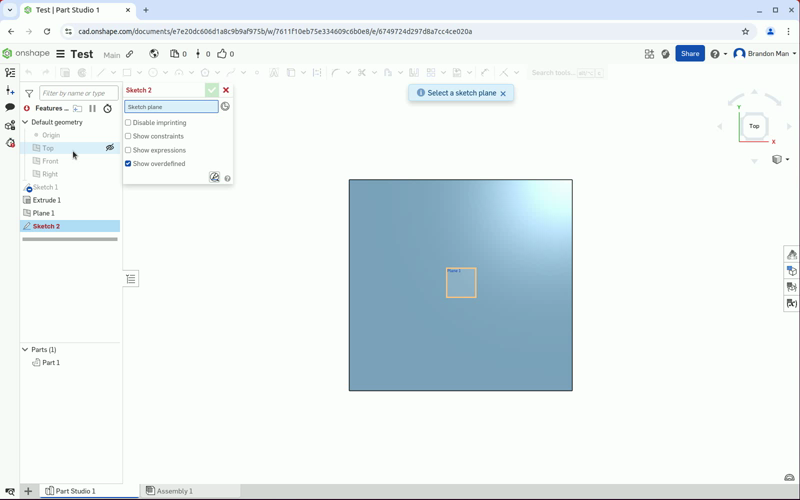
mouse_move(73, 215)
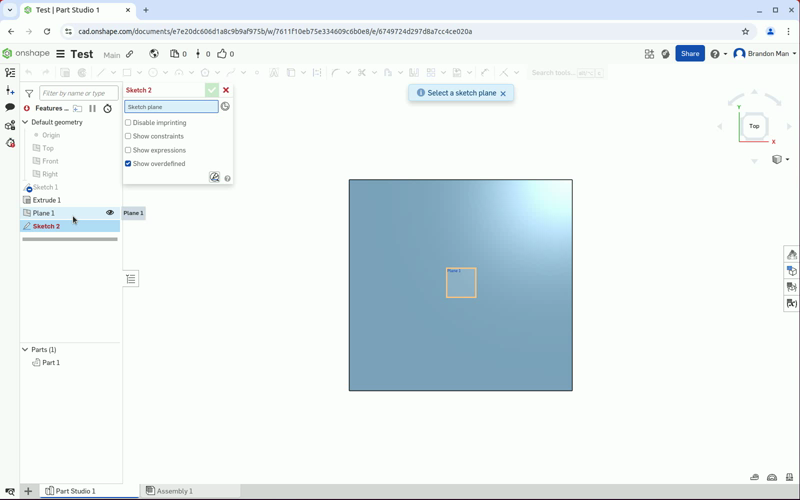
click(73, 215)
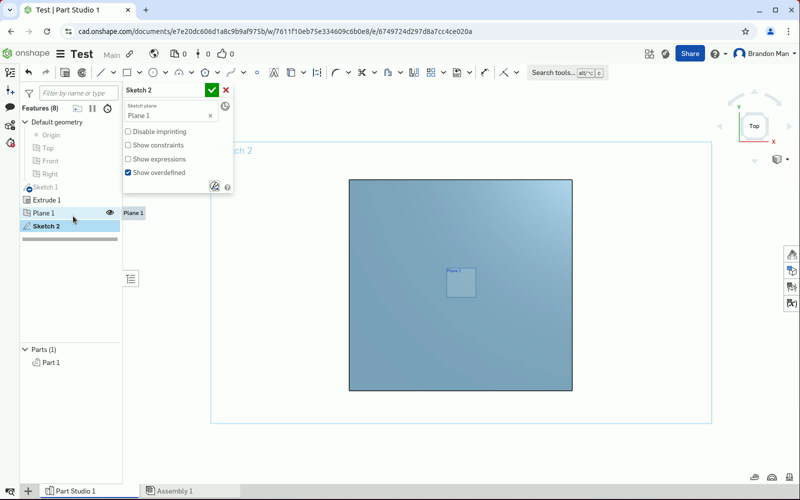
mouse_move(73, 352)
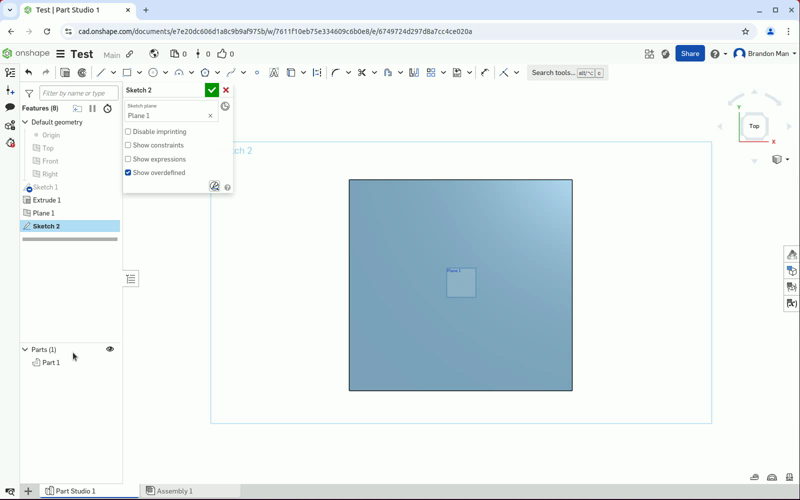
key(y)
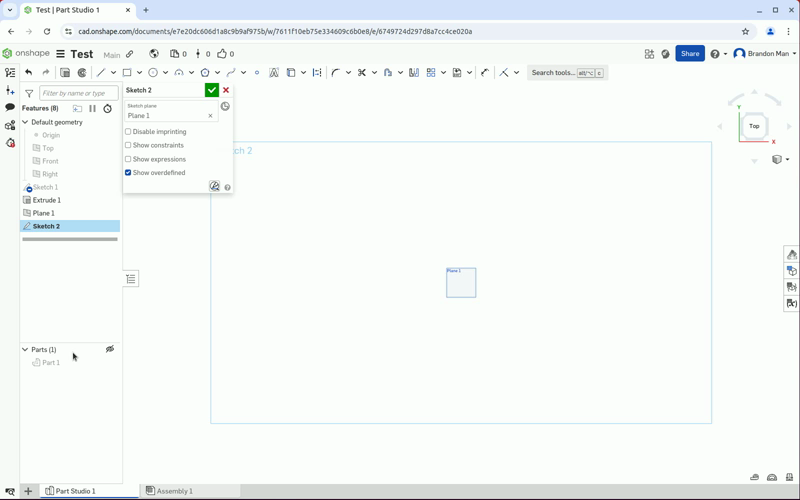
key(c)
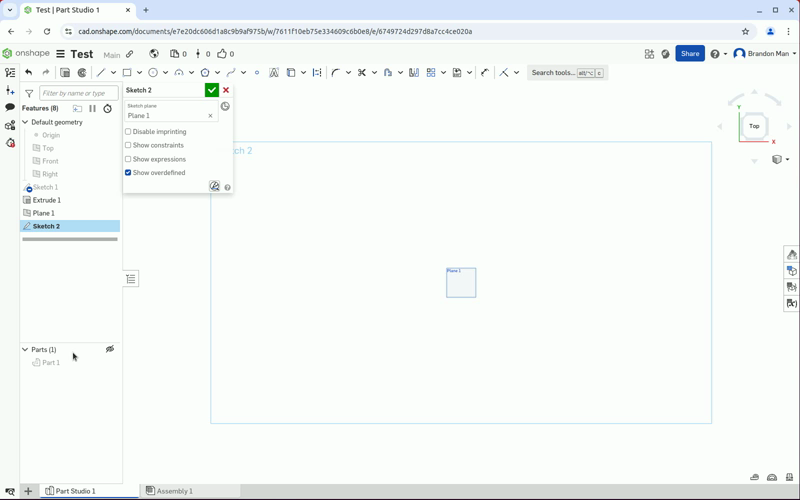
key_down(shift)
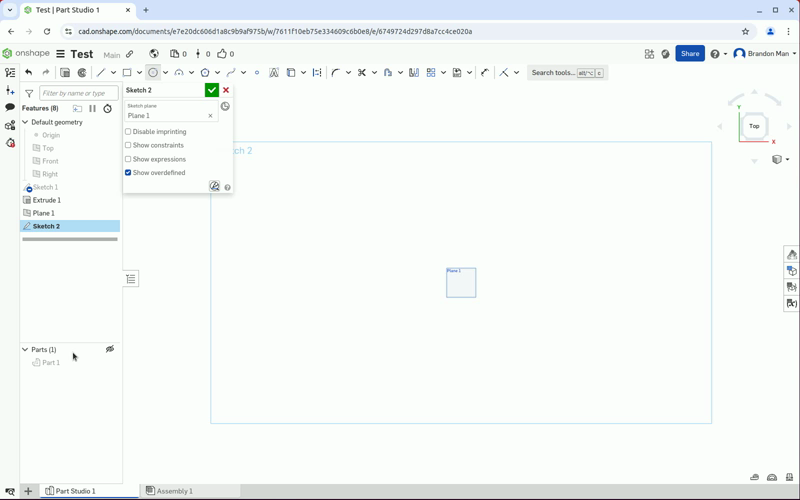
mouse_move(460, 282)
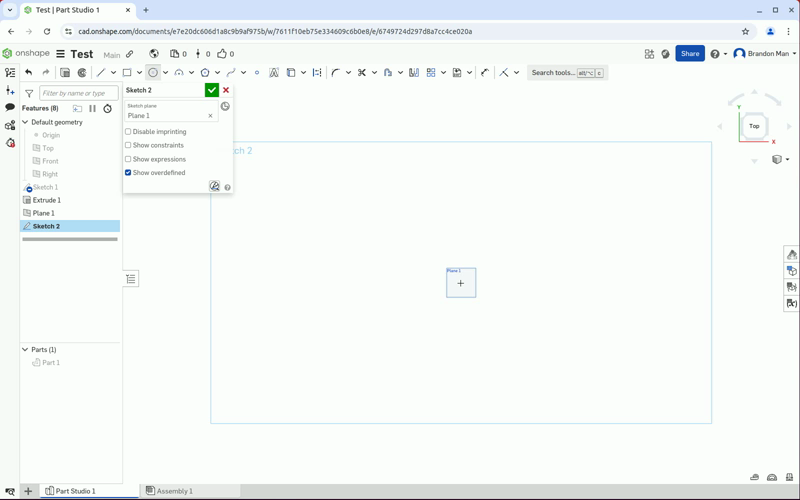
click(460, 282)
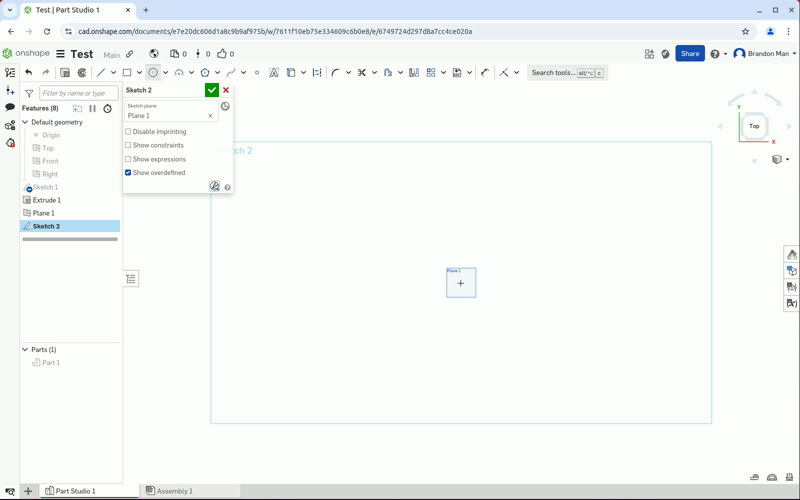
key_up(shift)
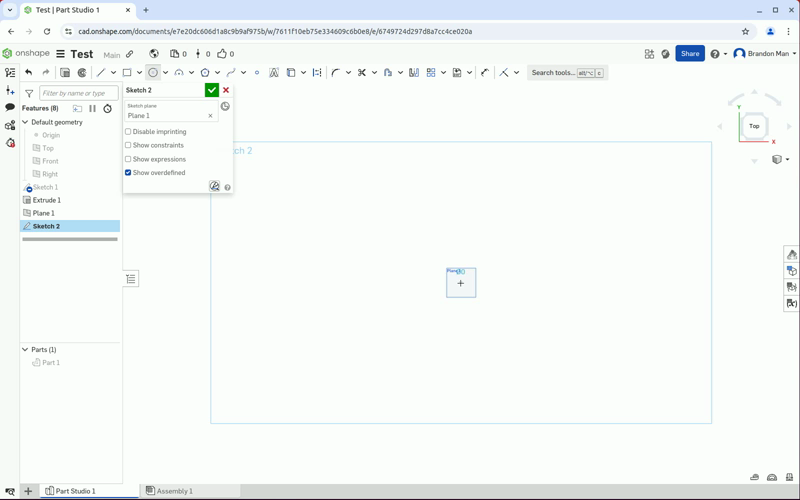
mouse_move(543, 282)
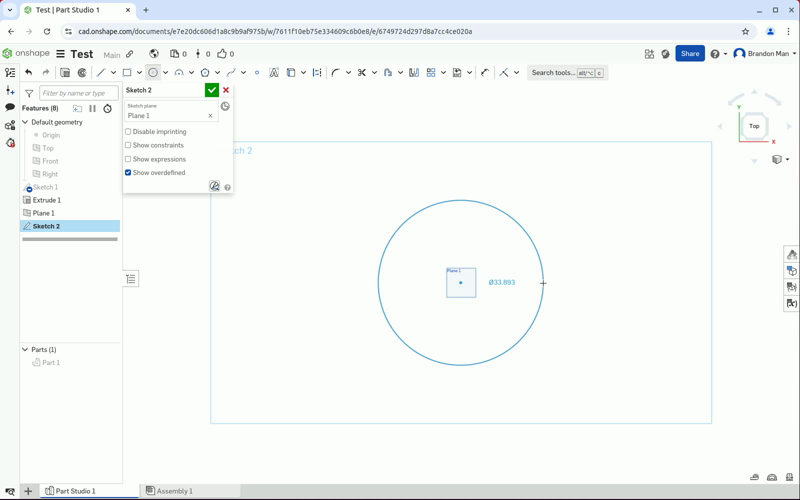
click(543, 282)
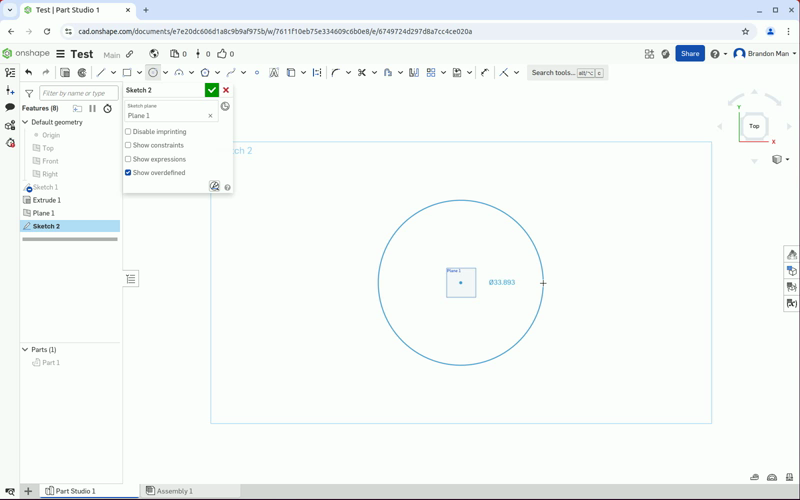
key(esc)
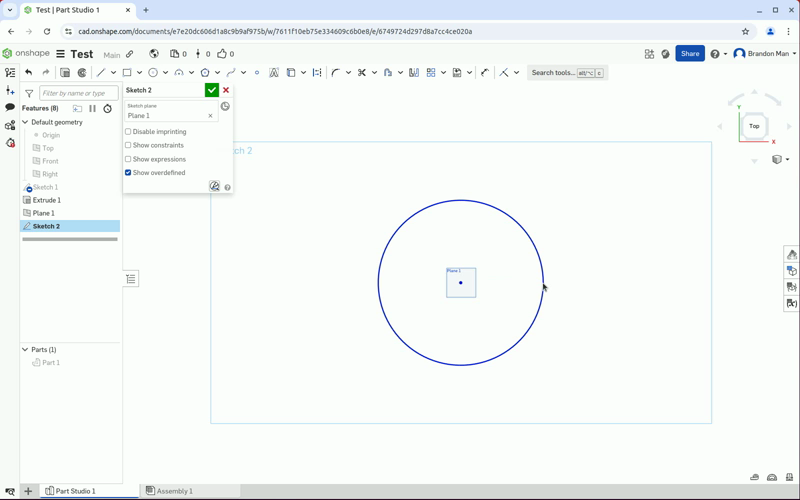
mouse_move(497, 281)
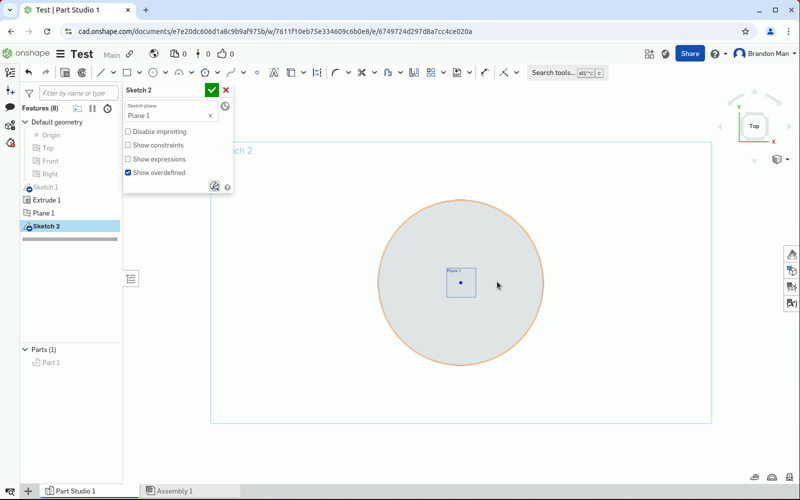
click(497, 281)
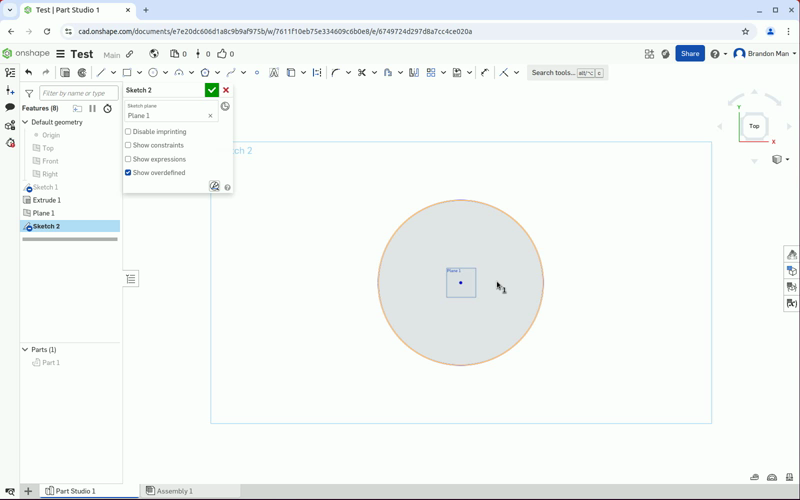
mouse_move(73, 352)
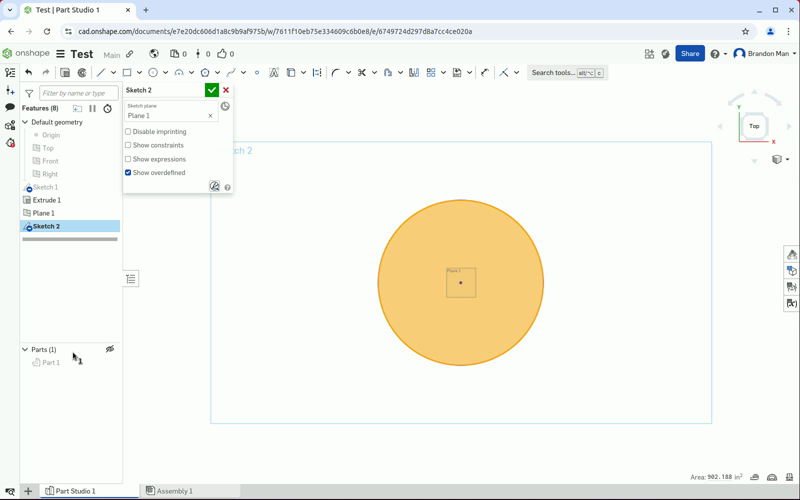
key(shift+y)
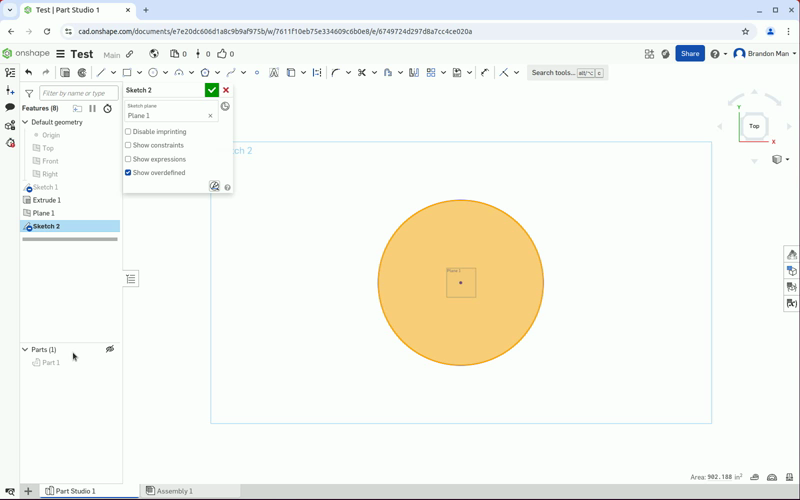
key(shift+e)
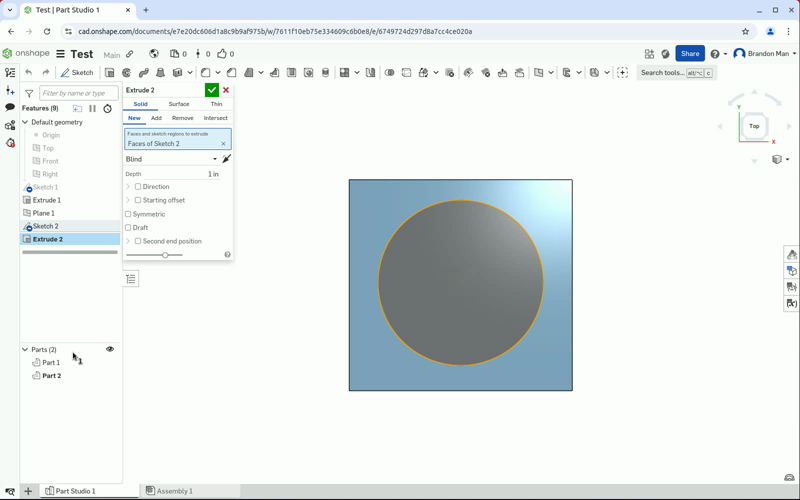
mouse_move(143, 106)
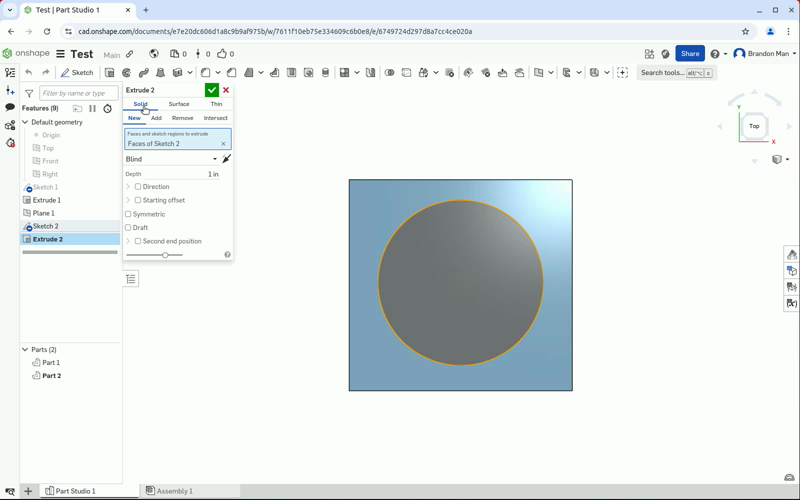
click(143, 106)
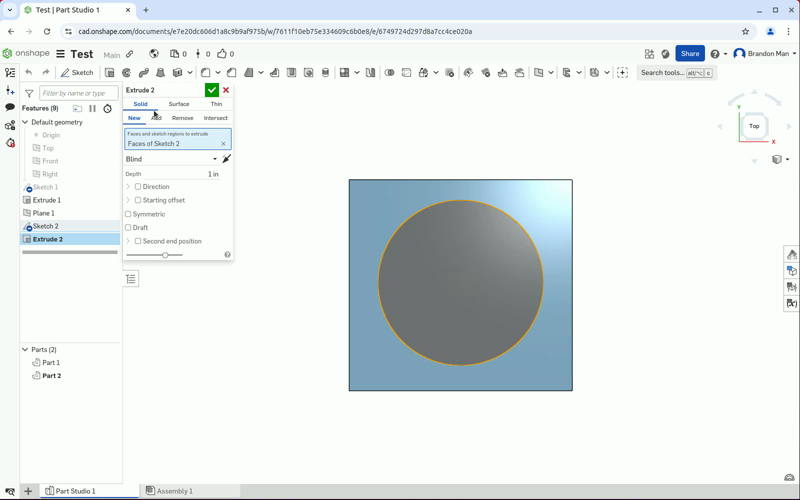
mouse_move(186, 120)
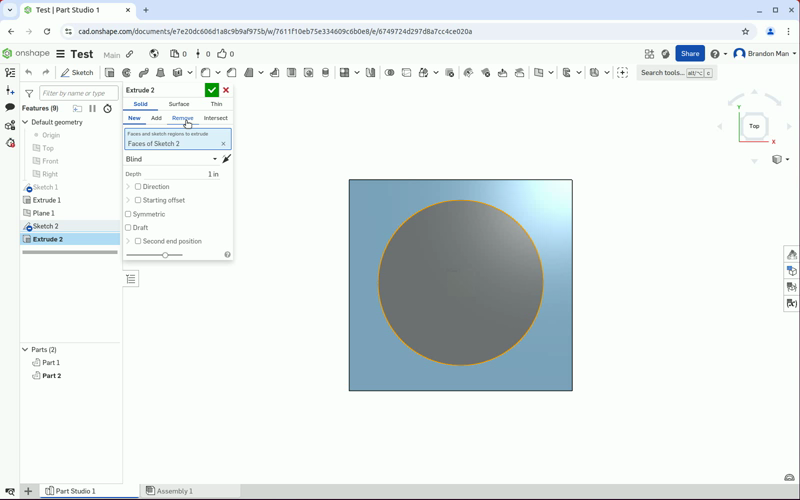
click(186, 120)
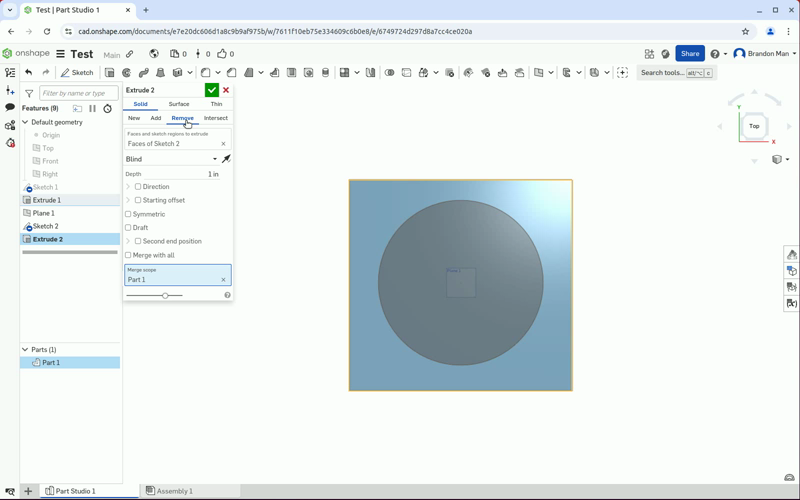
key(tab, 4)
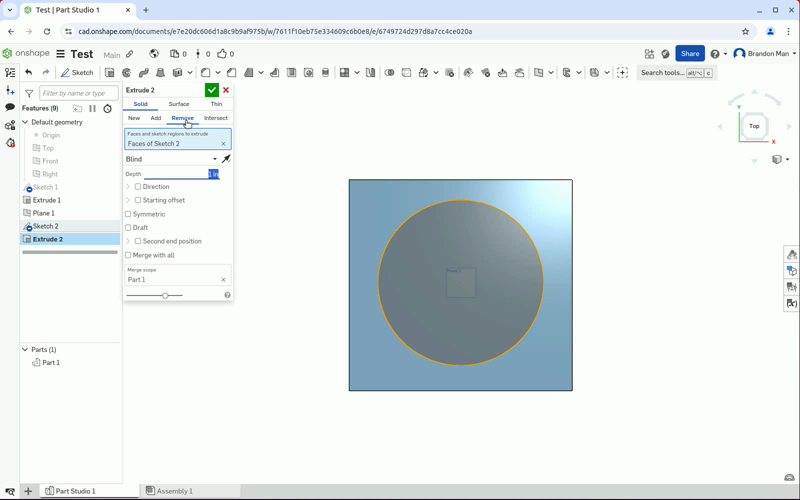
text(0.481)
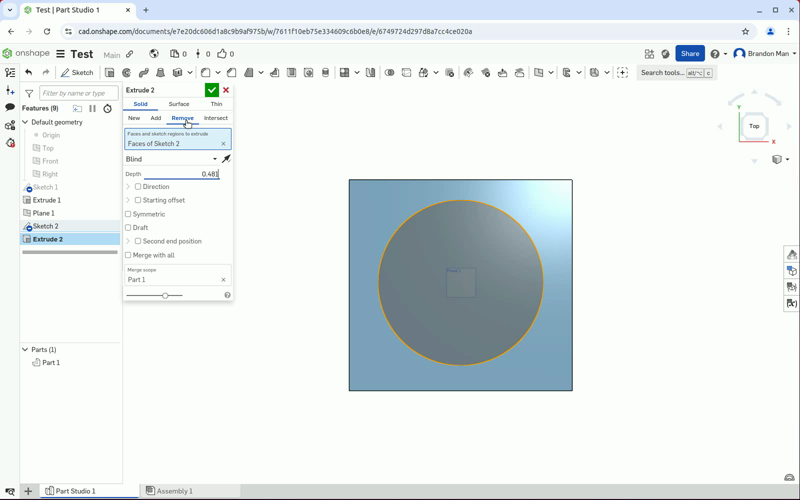
key(tab, 6)
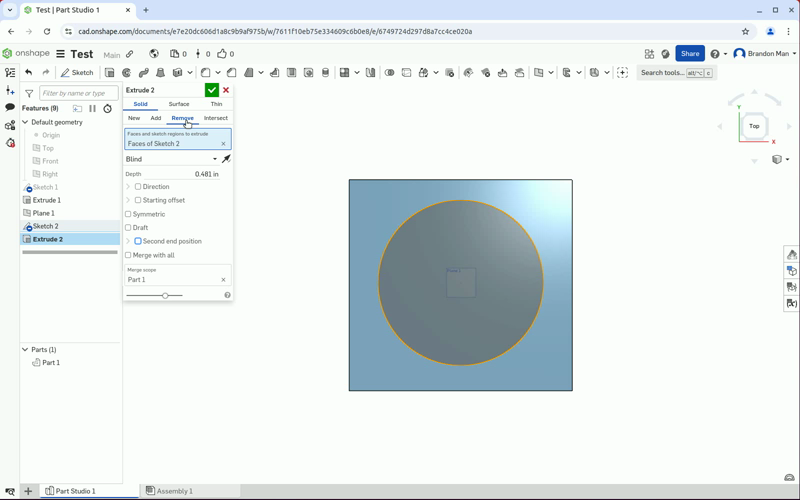
key(space)
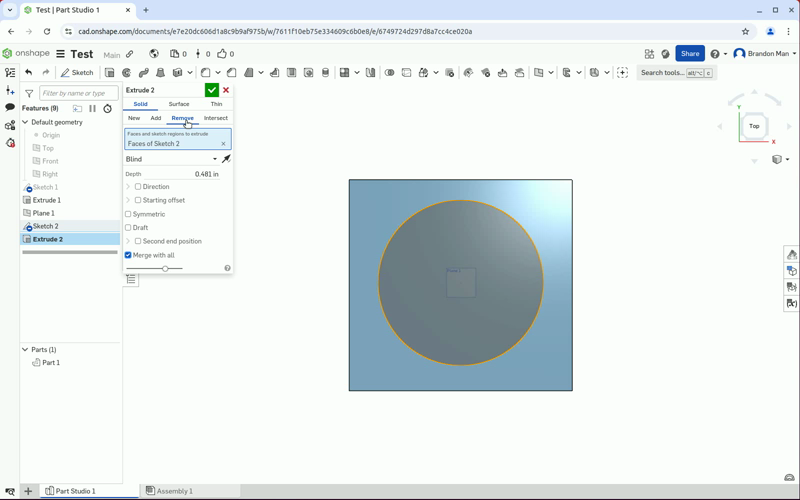
key(enter)
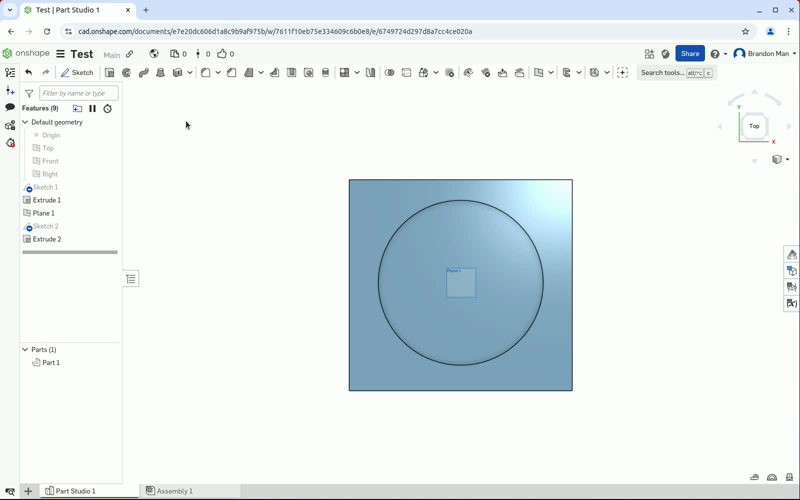
key(shift+h)
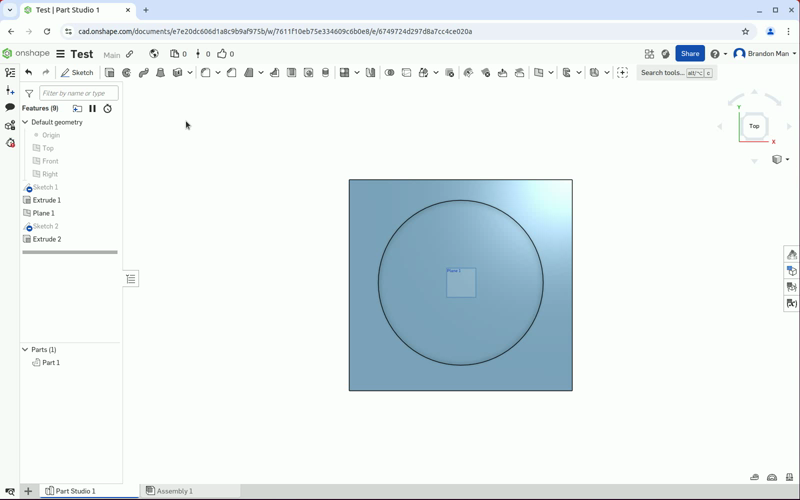
key(shift+h)
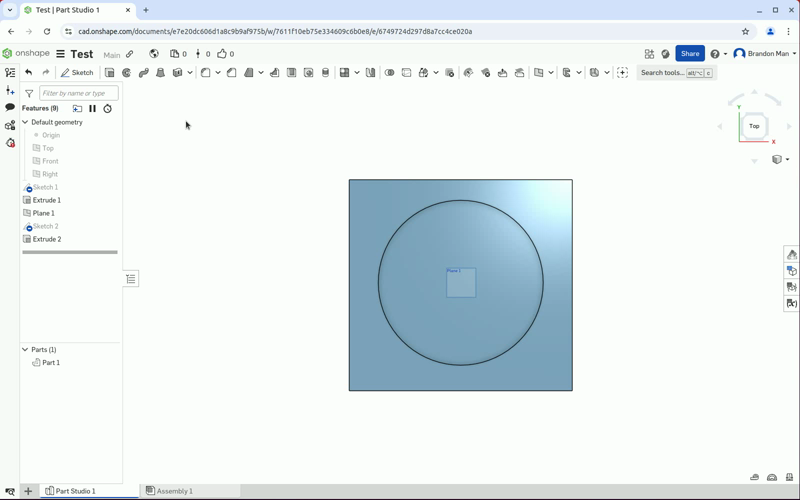
mouse_move(73, 189)
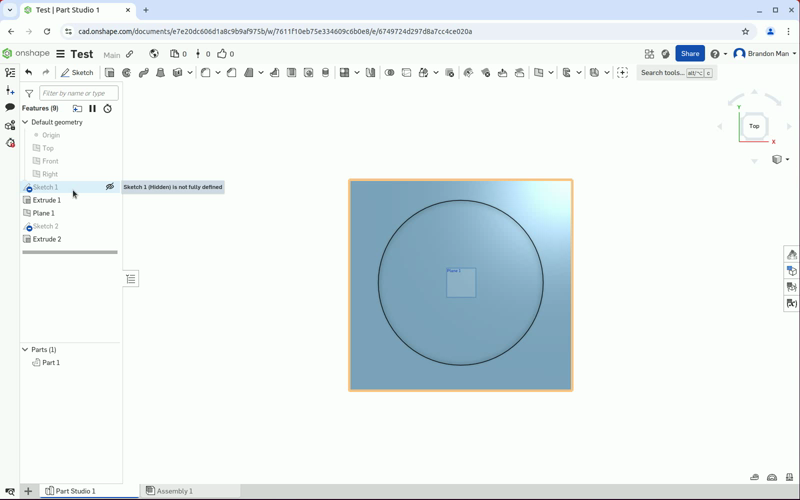
click(73, 189)
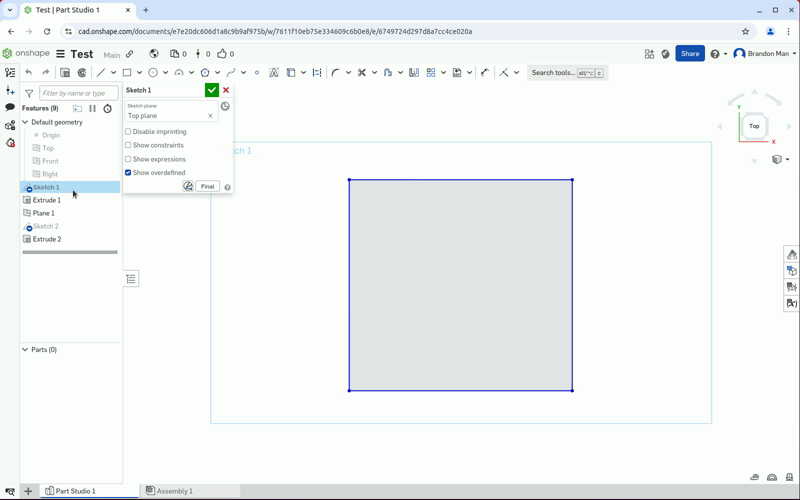
mouse_move(229, 92)
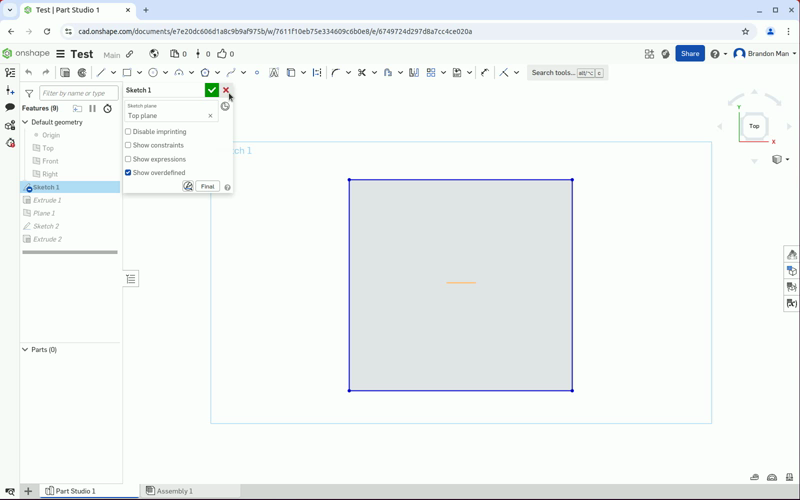
click(229, 92)
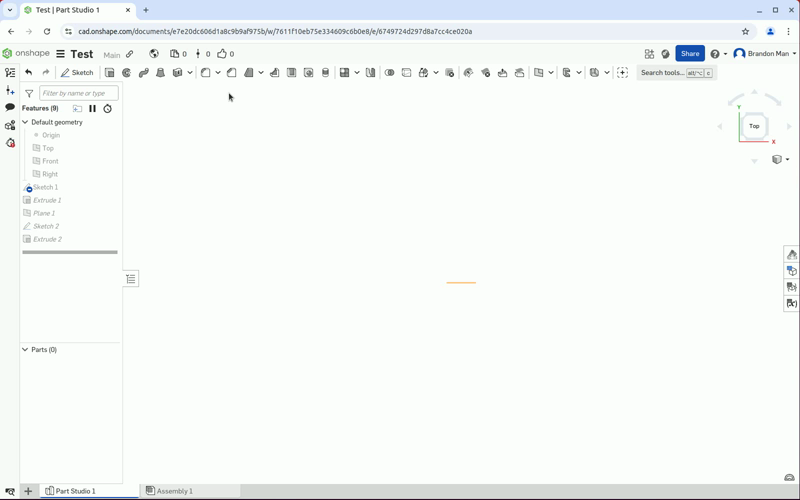
mouse_move(541, 75)
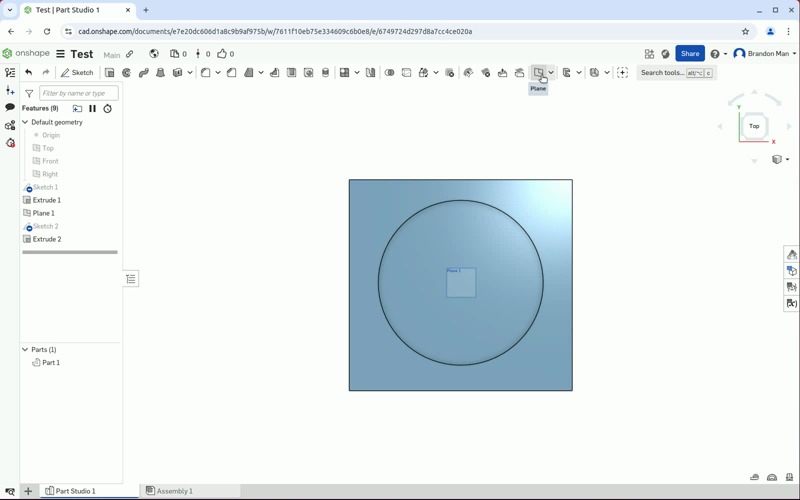
click(541, 75)
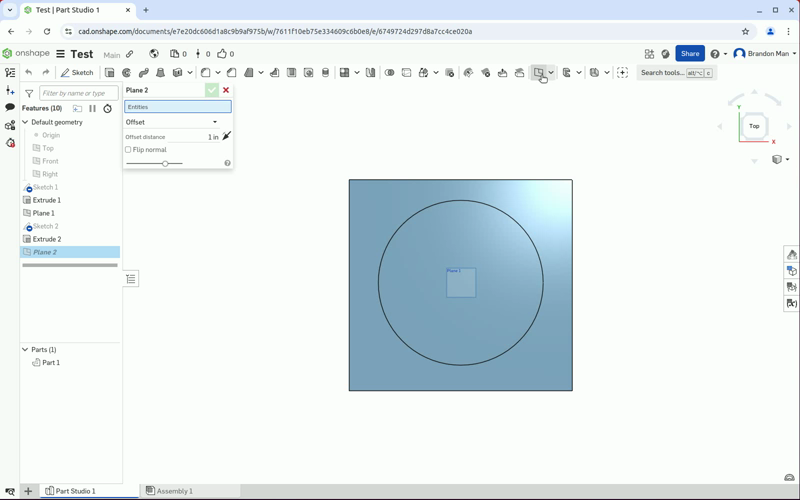
mouse_move(73, 150)
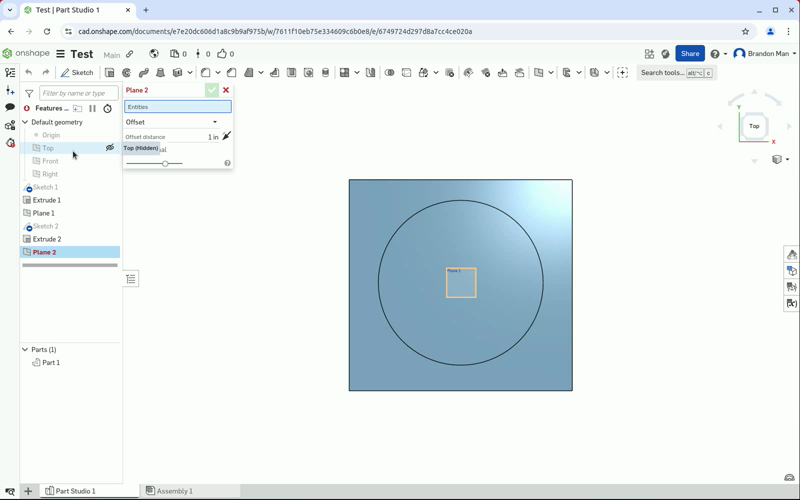
click(73, 150)
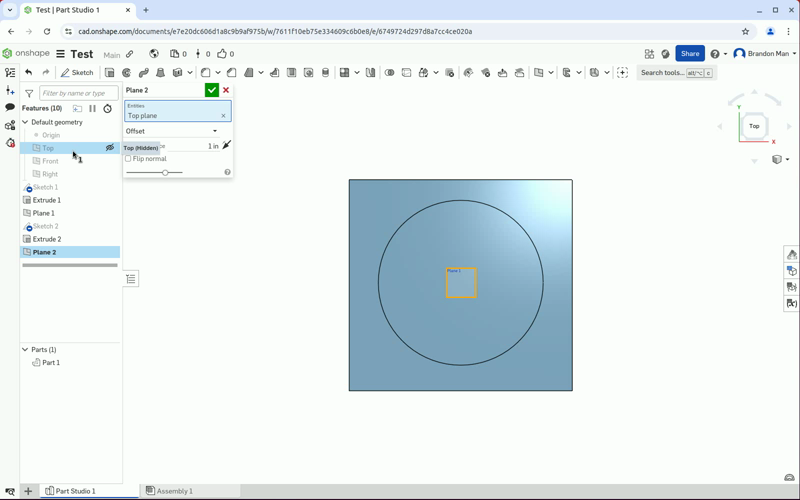
key(tab, 2)
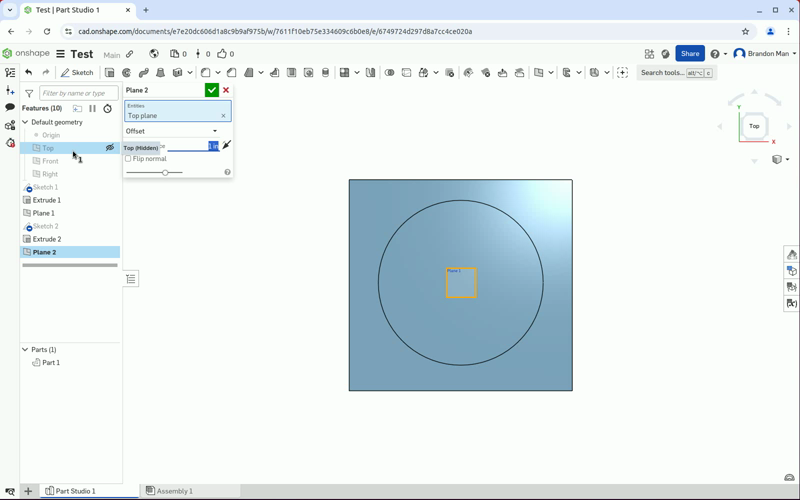
text(5.053)
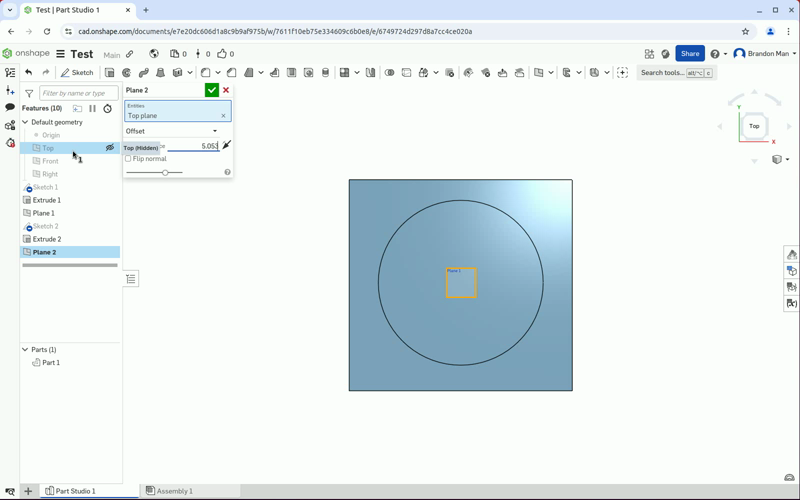
key(enter, 2)
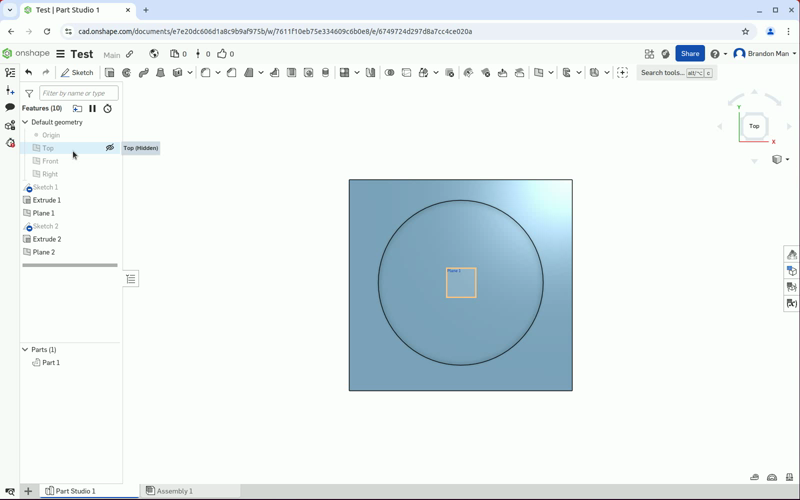
key(shift+s)
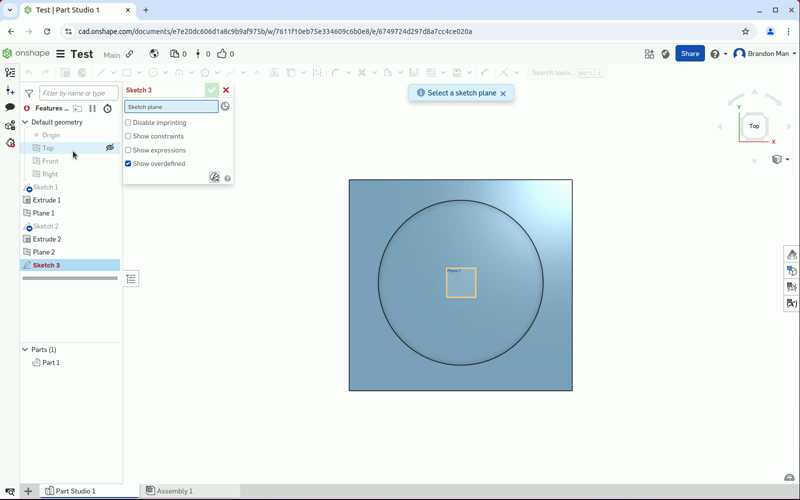
mouse_move(73, 254)
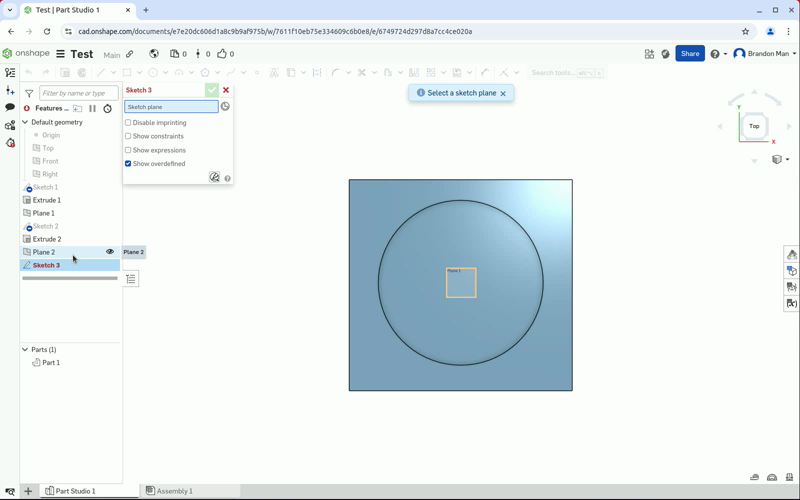
click(73, 254)
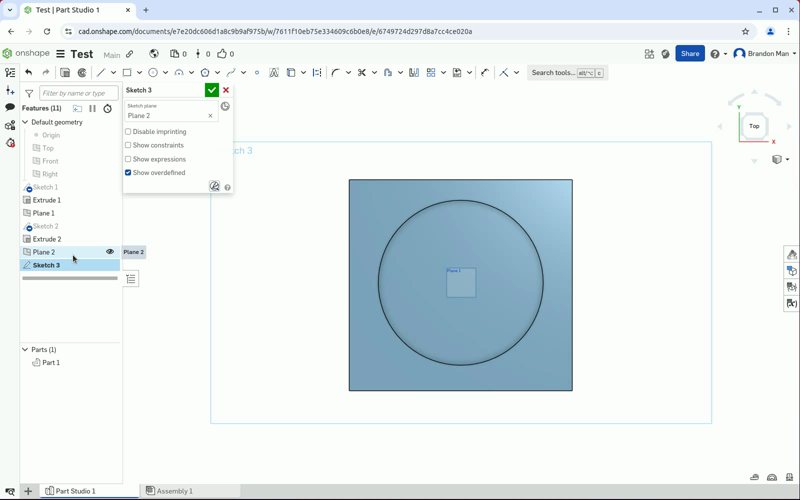
mouse_move(73, 352)
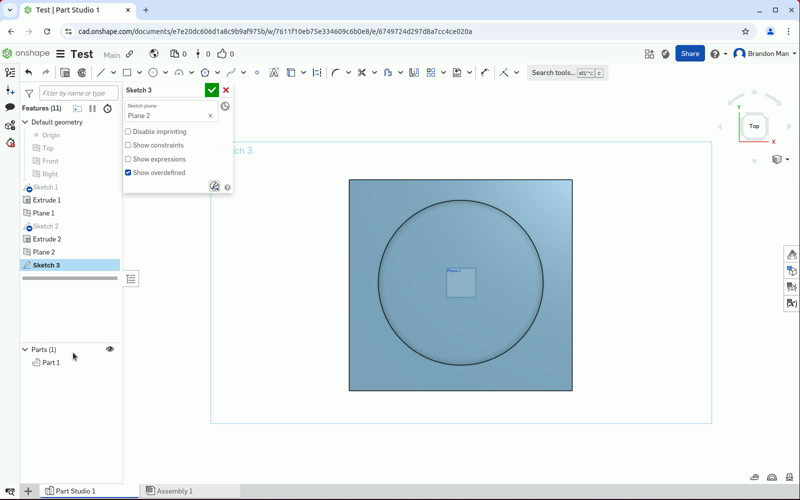
key(y)
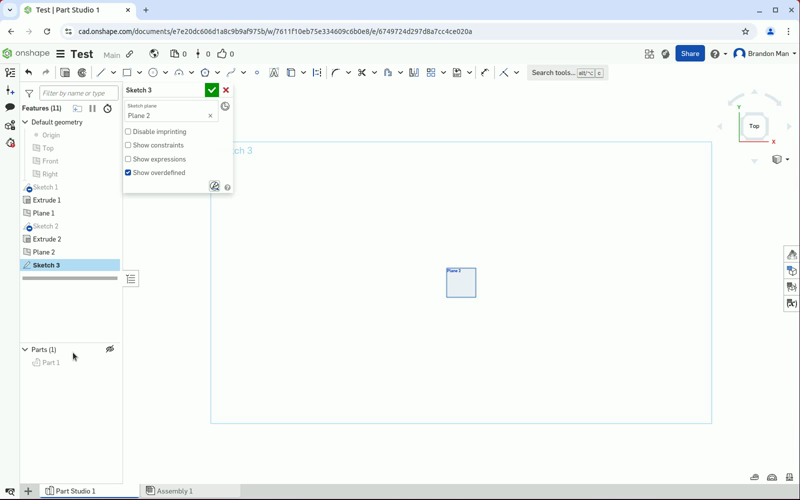
key(l)
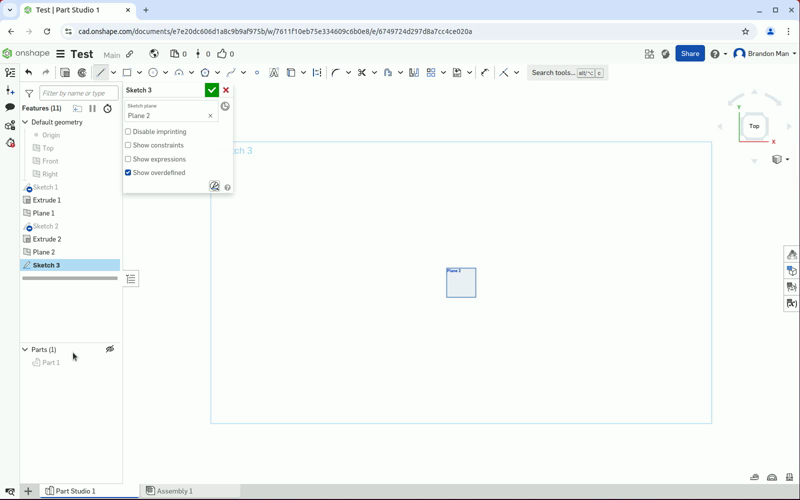
key_down(shift)
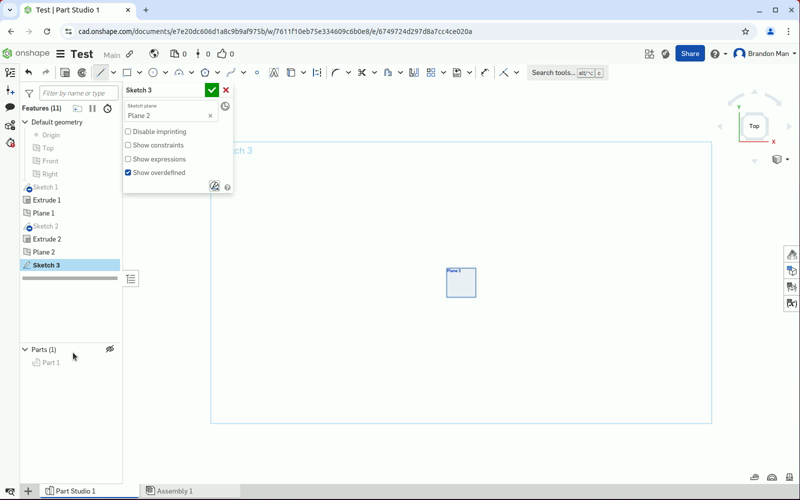
mouse_move(418, 325)
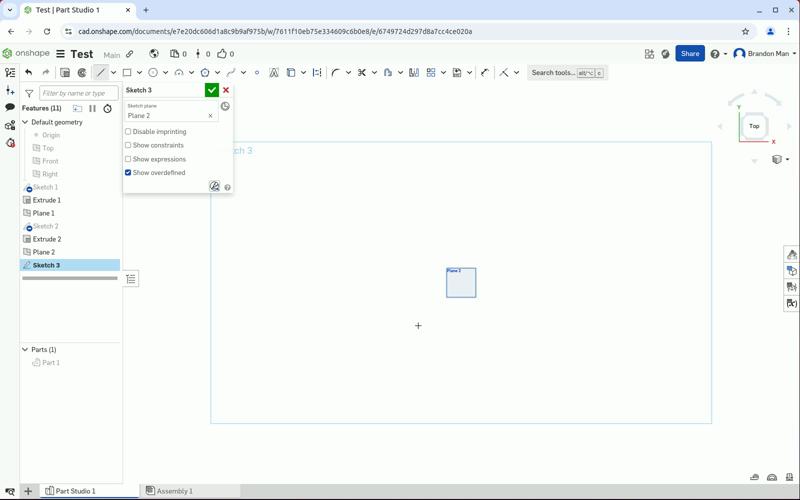
click(418, 325)
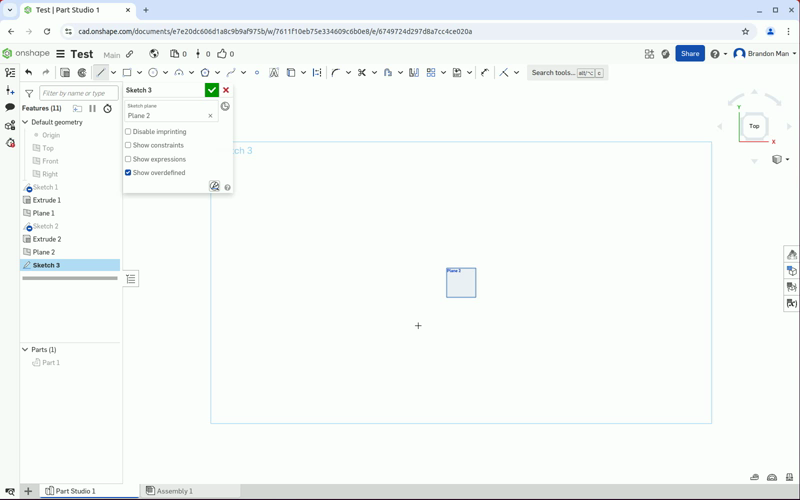
key_up(shift)
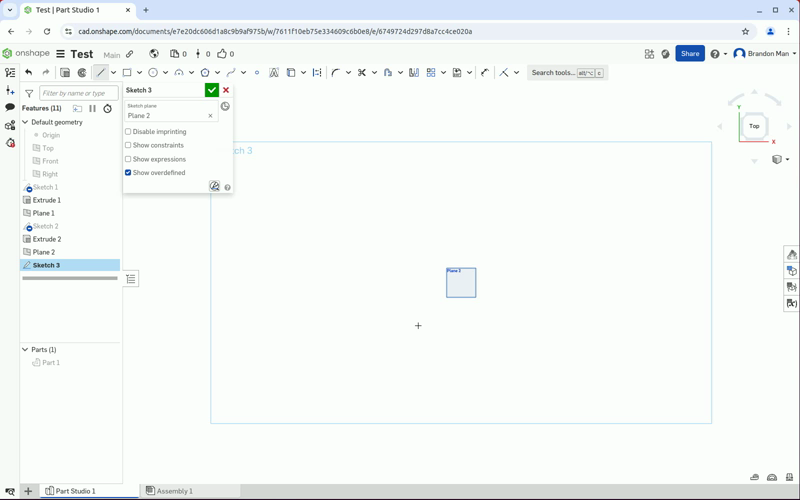
key_down(shift)
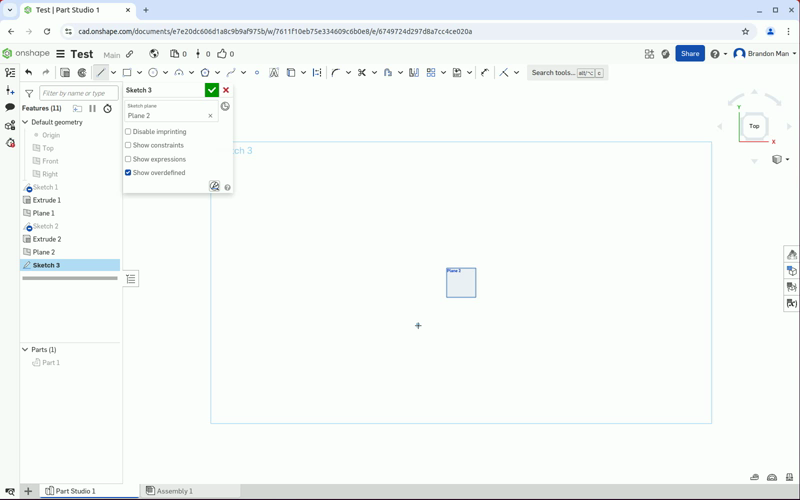
mouse_move(503, 325)
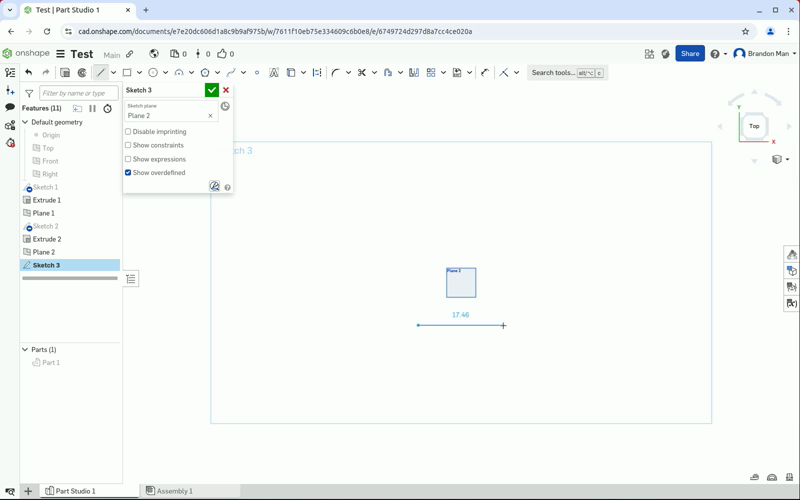
click(503, 325)
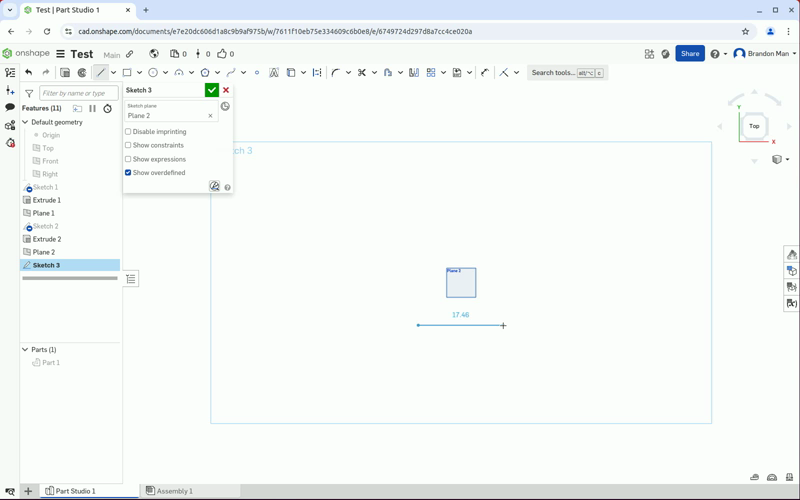
key_up(shift)
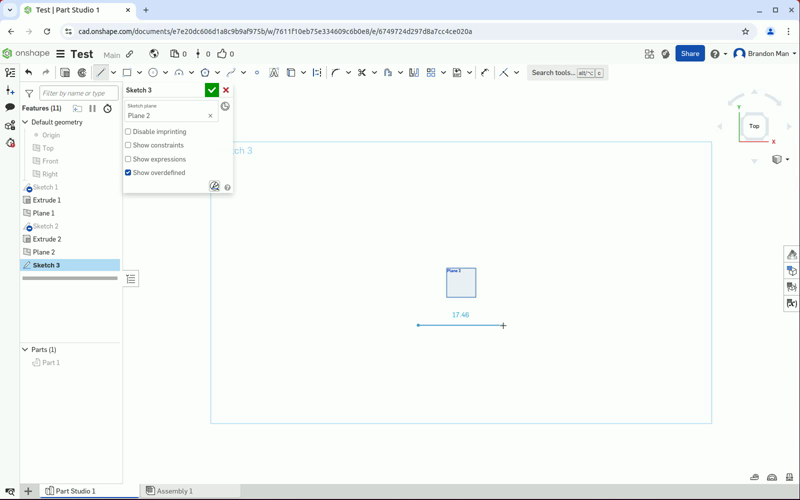
key_down(shift)
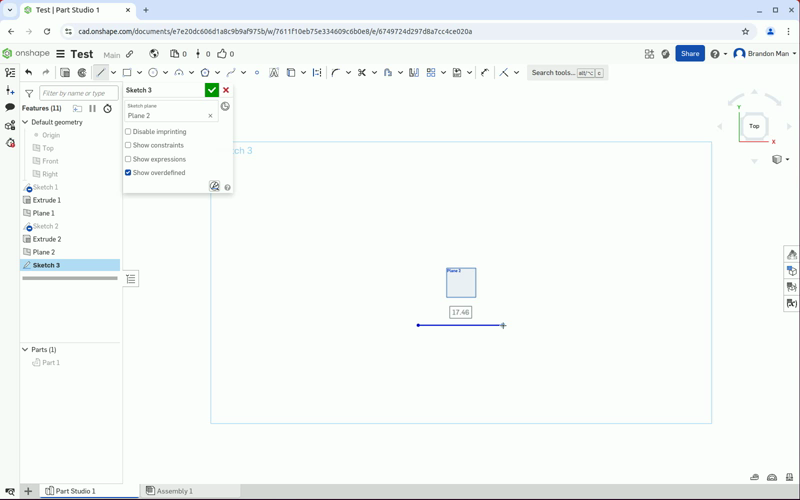
mouse_move(503, 240)
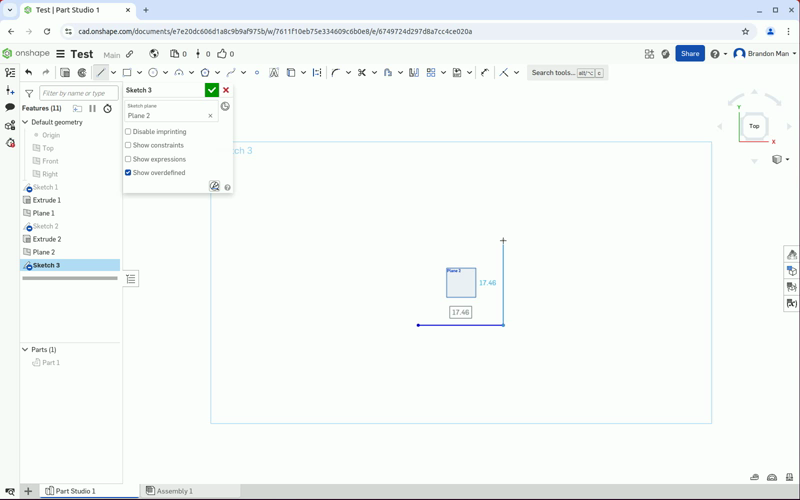
click(503, 240)
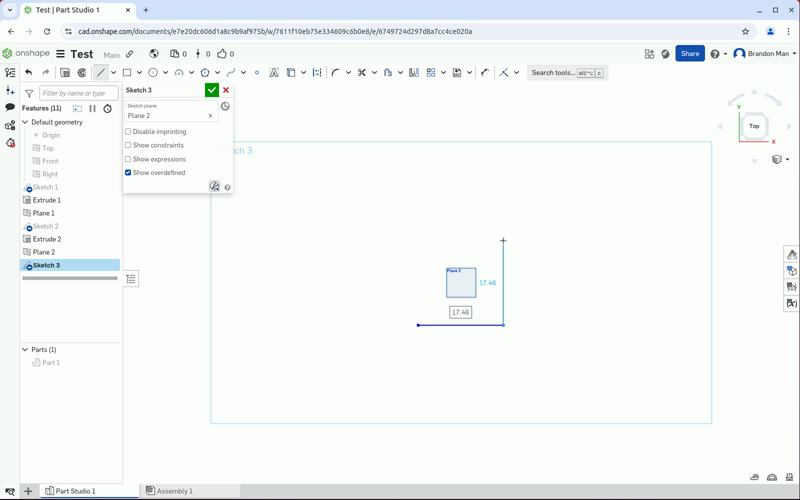
key_up(shift)
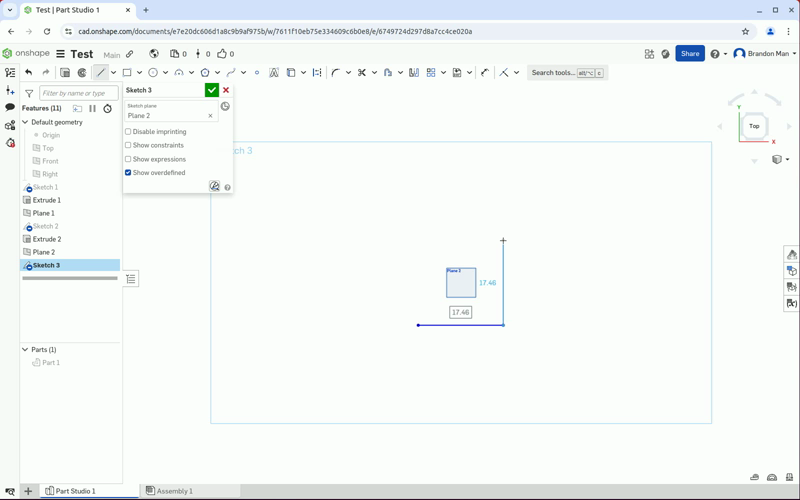
key_down(shift)
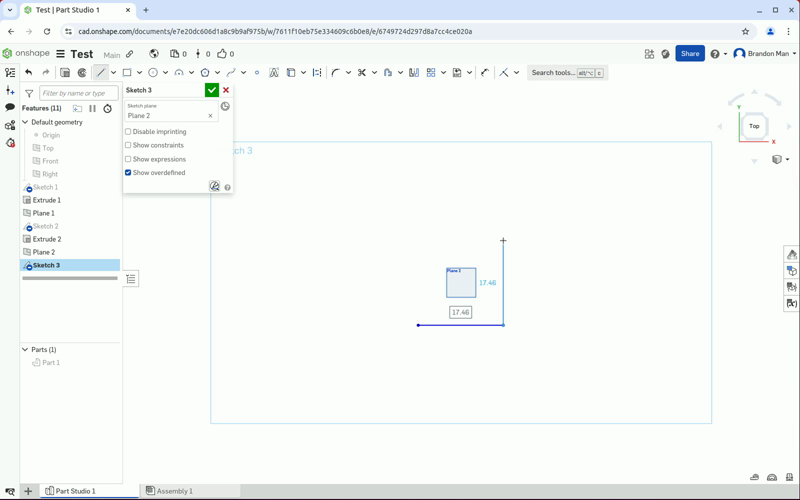
mouse_move(418, 240)
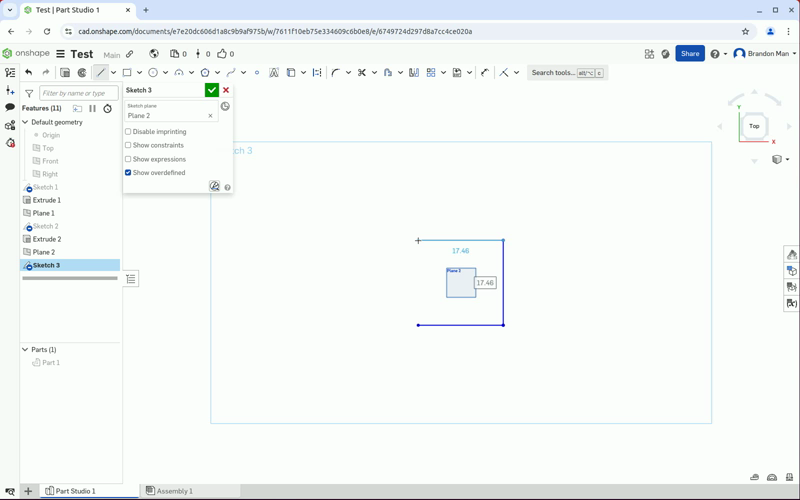
click(418, 240)
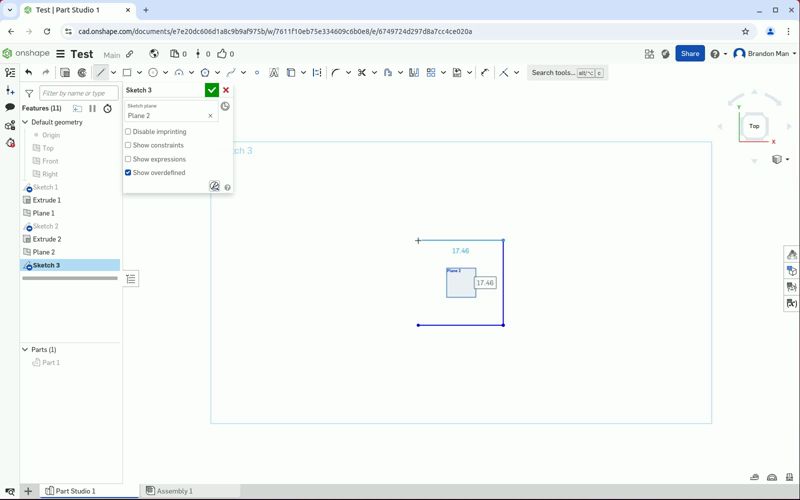
key_up(shift)
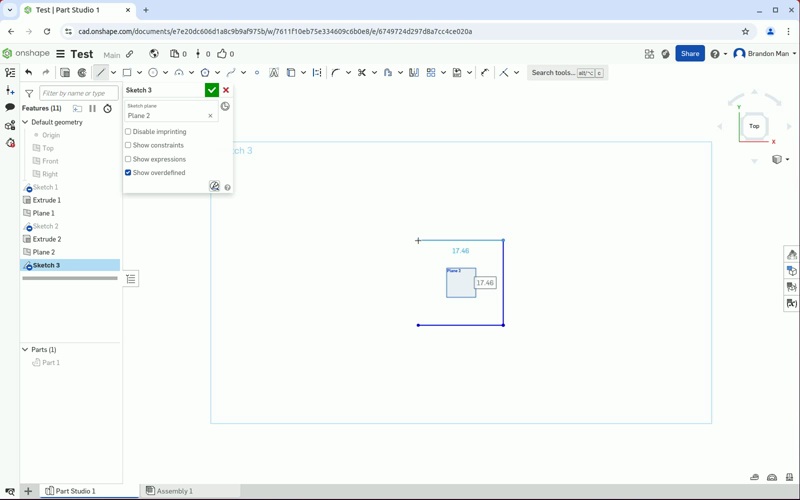
key_down(shift)
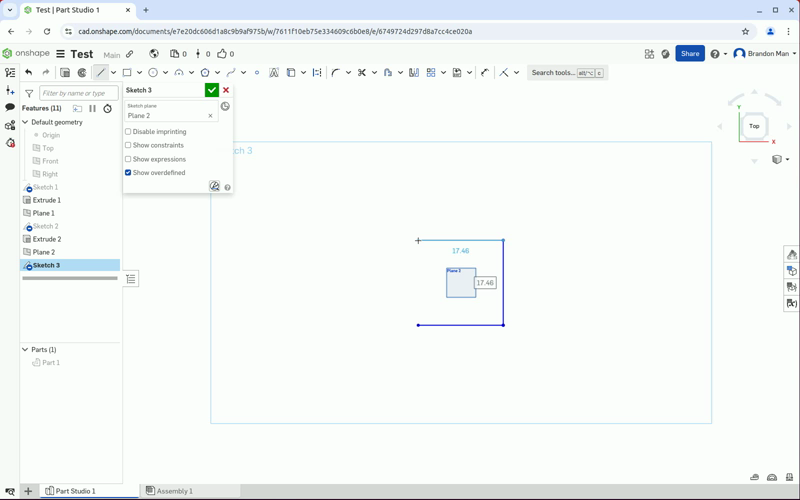
mouse_move(418, 325)
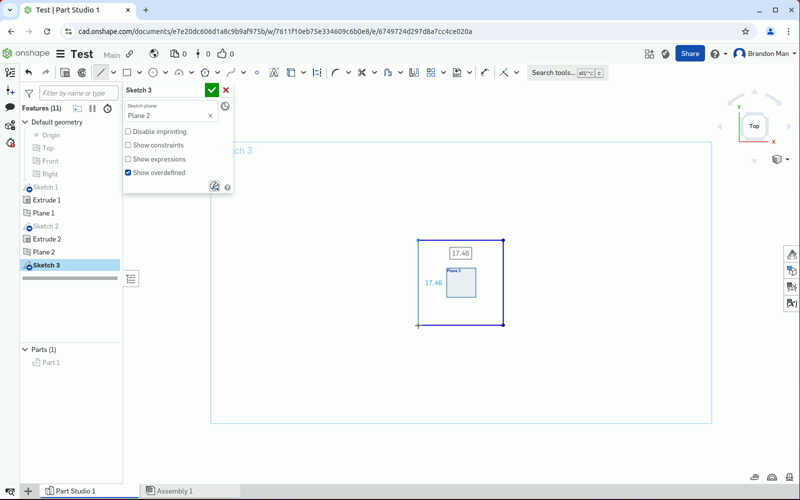
key_up(shift)
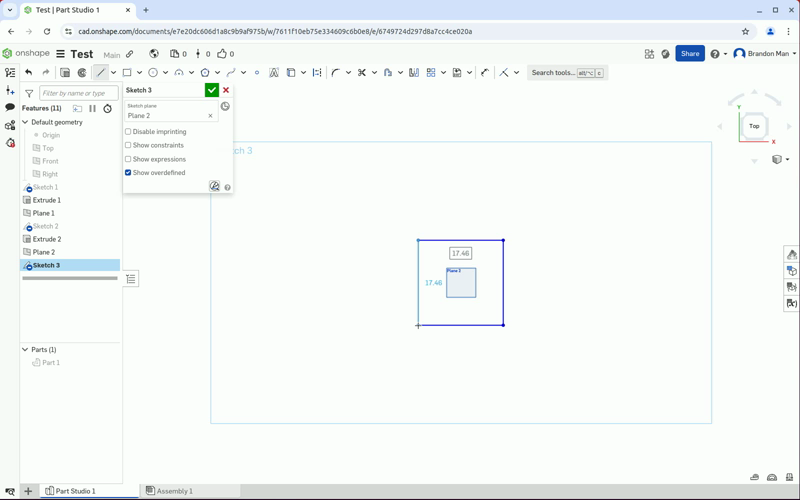
click(418, 325)
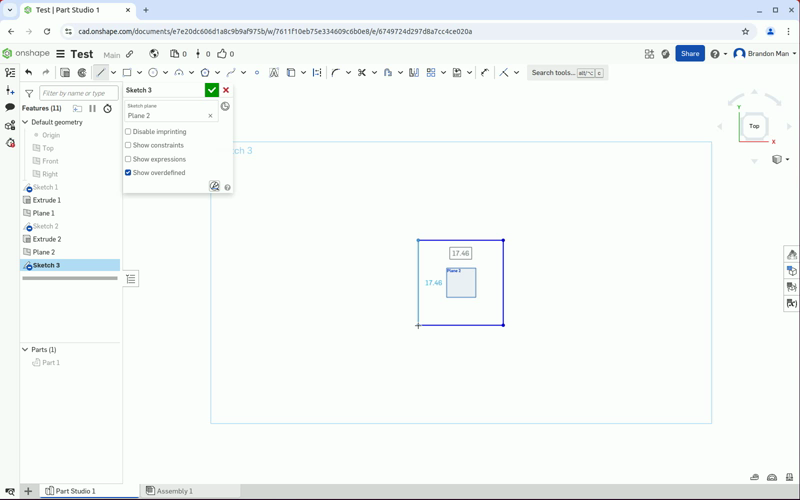
key(esc)
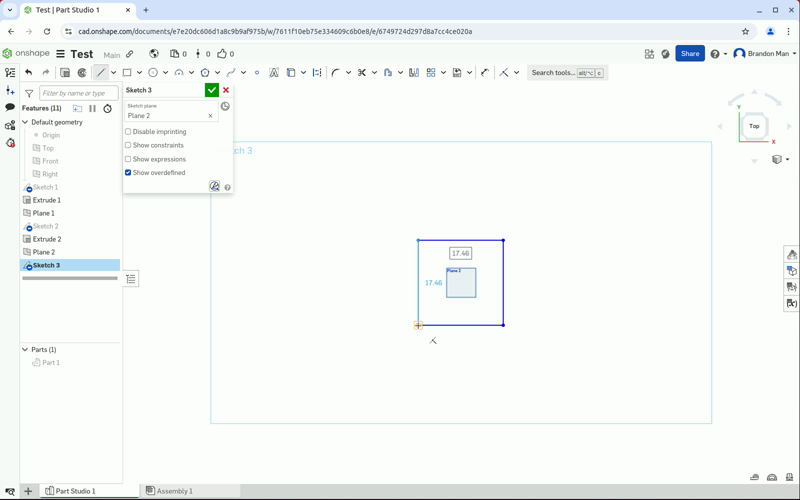
mouse_move(469, 291)
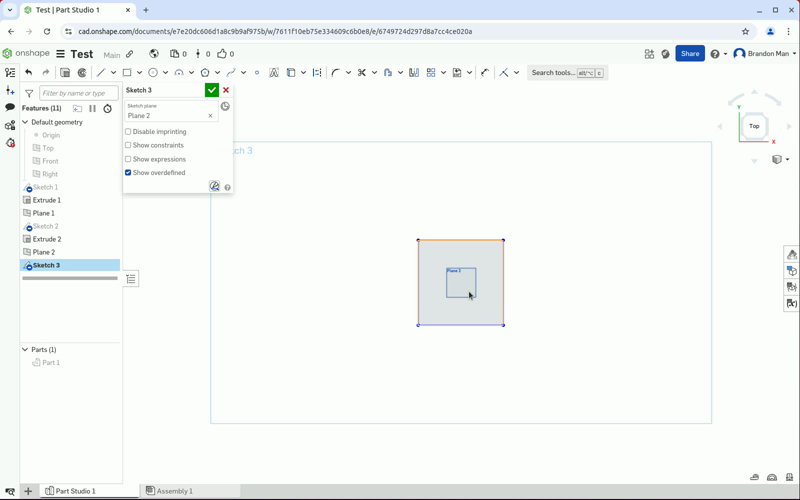
click(469, 291)
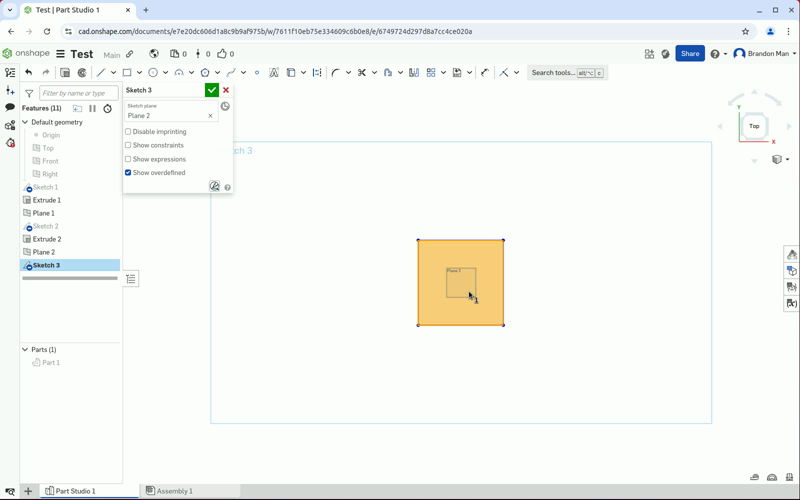
mouse_move(73, 352)
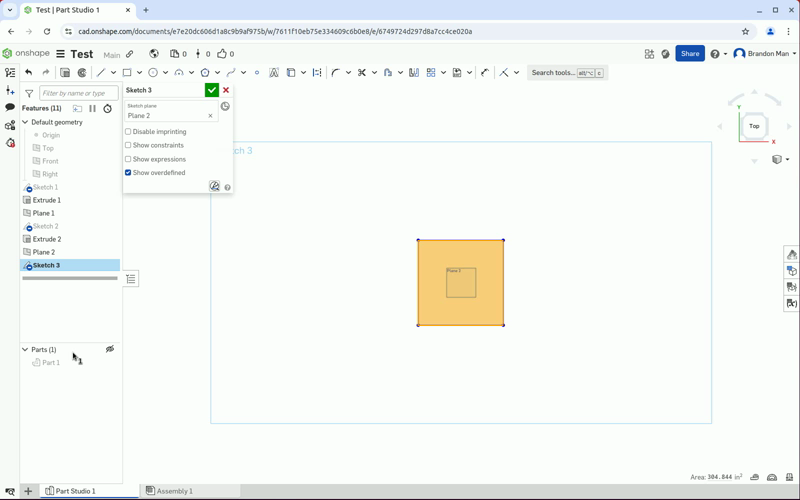
key(shift+y)
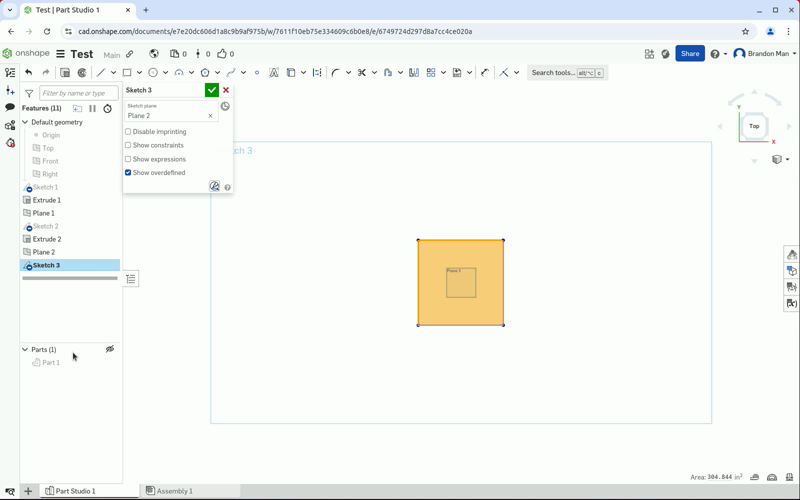
key(shift+e)
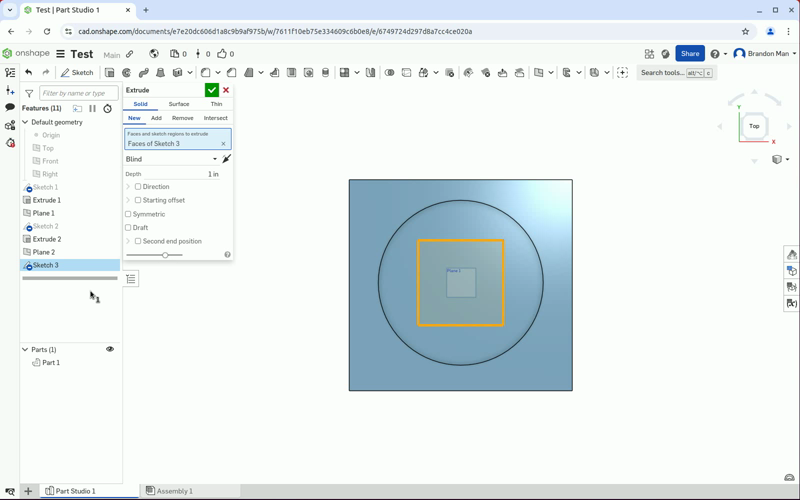
mouse_move(143, 106)
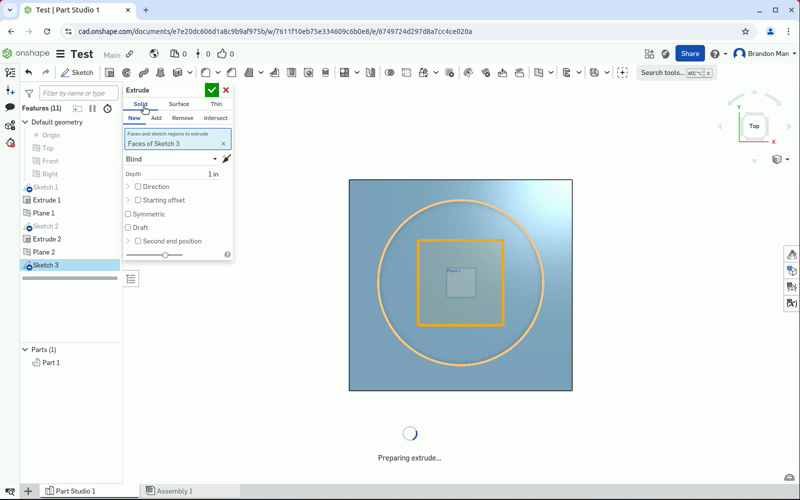
click(143, 106)
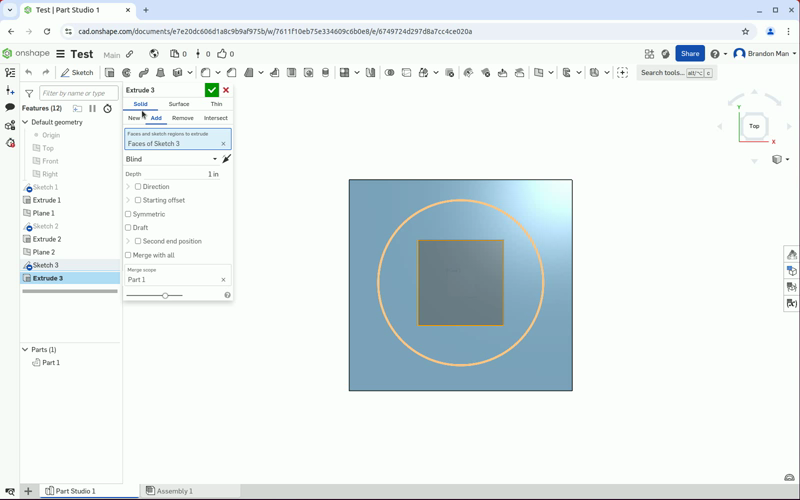
mouse_move(137, 120)
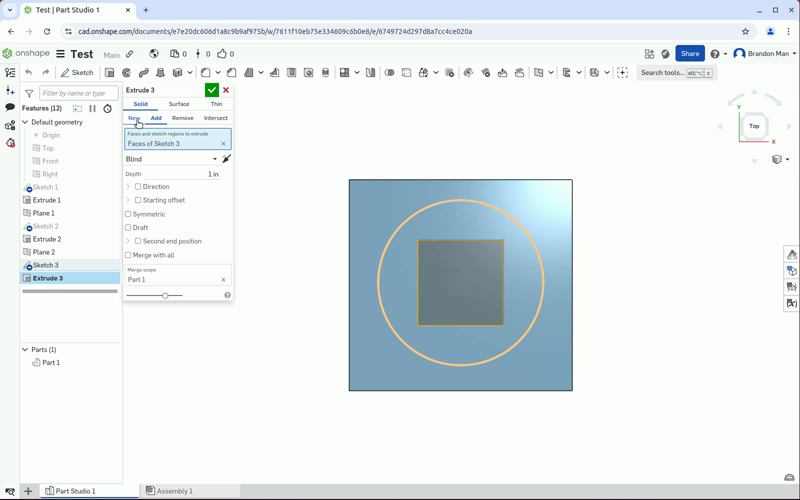
click(137, 120)
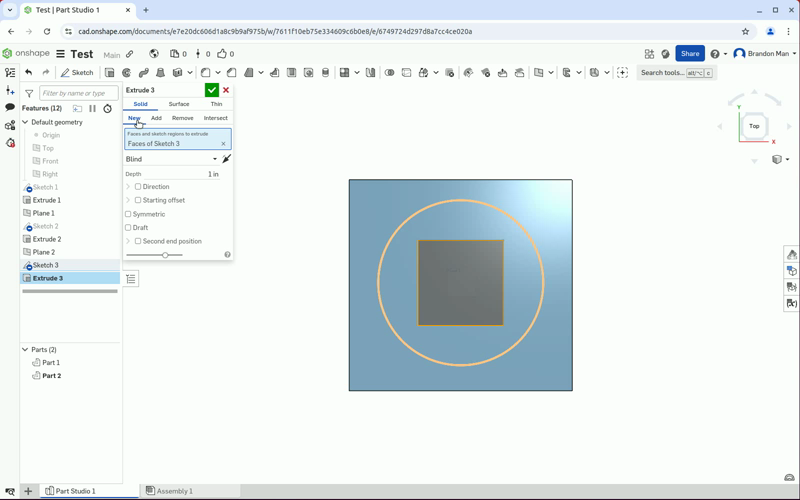
key(tab, 4)
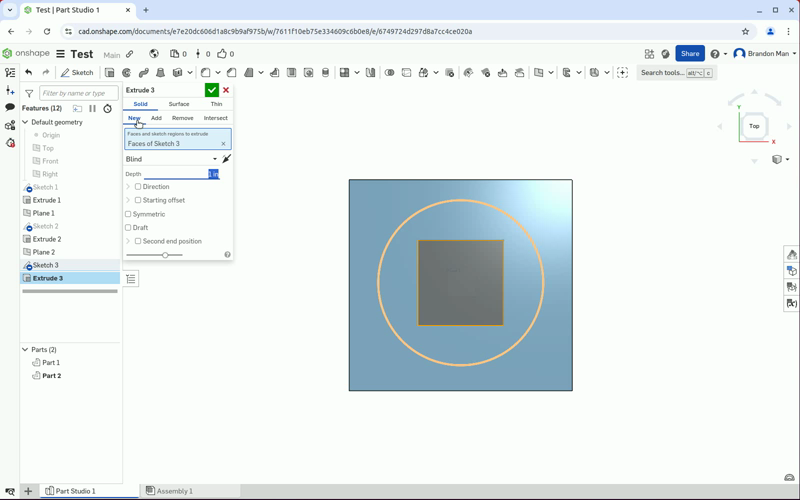
text(0.481)
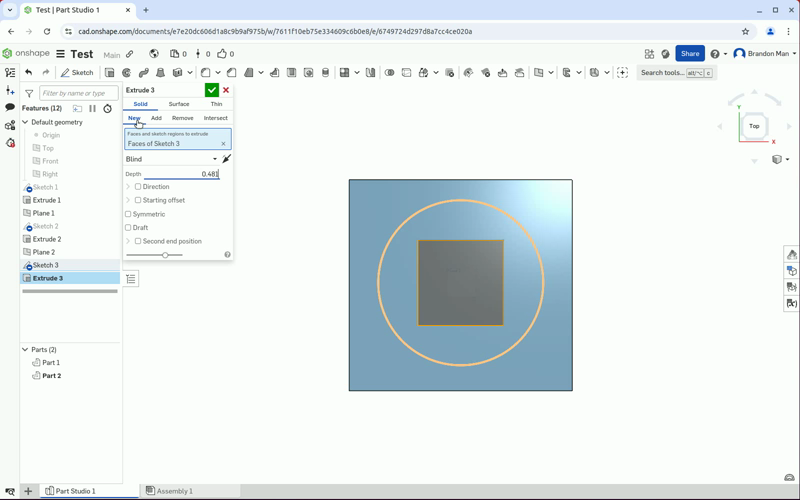
key(enter)
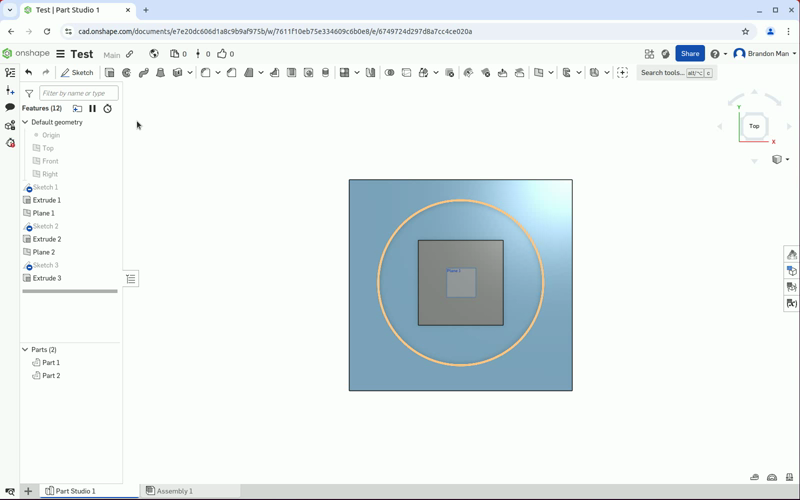
key(shift+h)
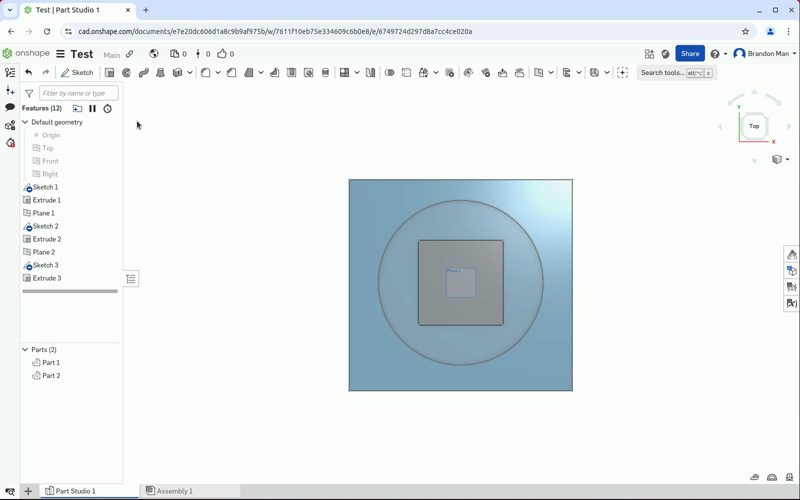
key(shift+h)
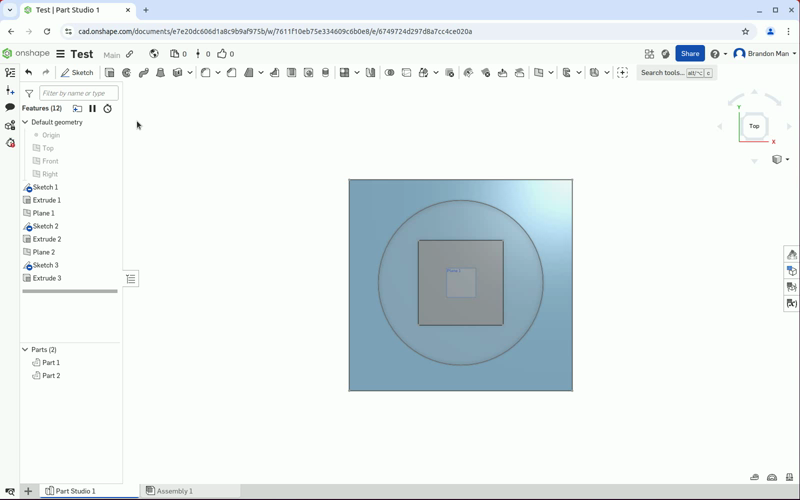
key(shift+7)
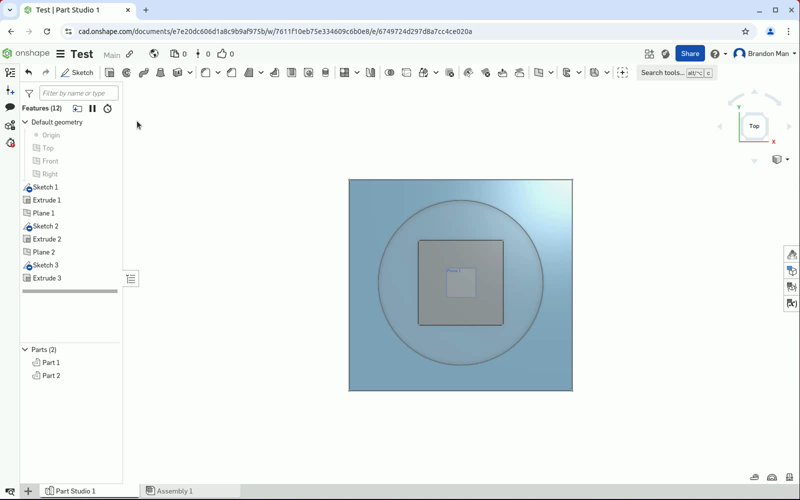
key(up, 3)
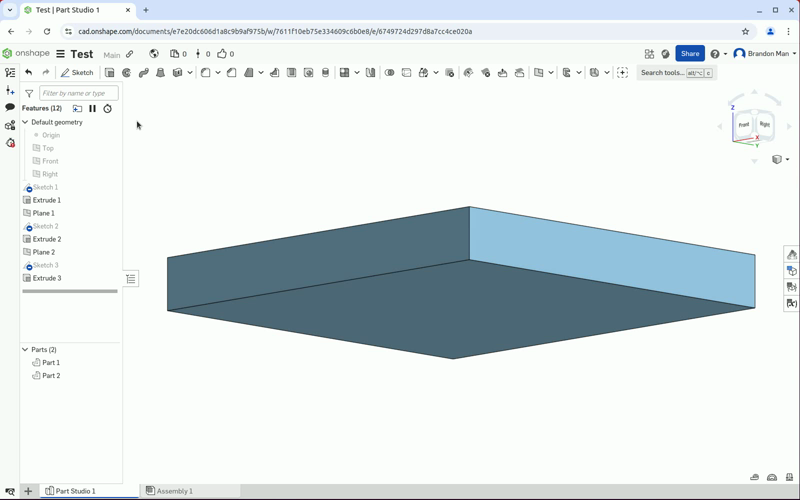
key(left, 3)
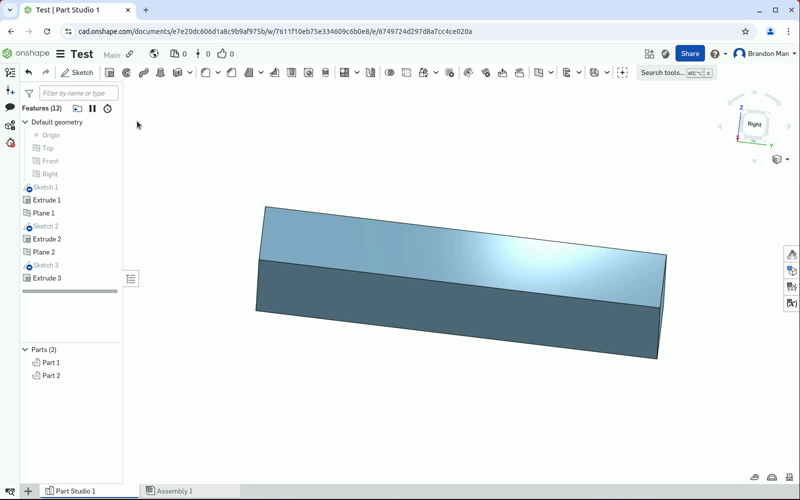
key(right, 3)
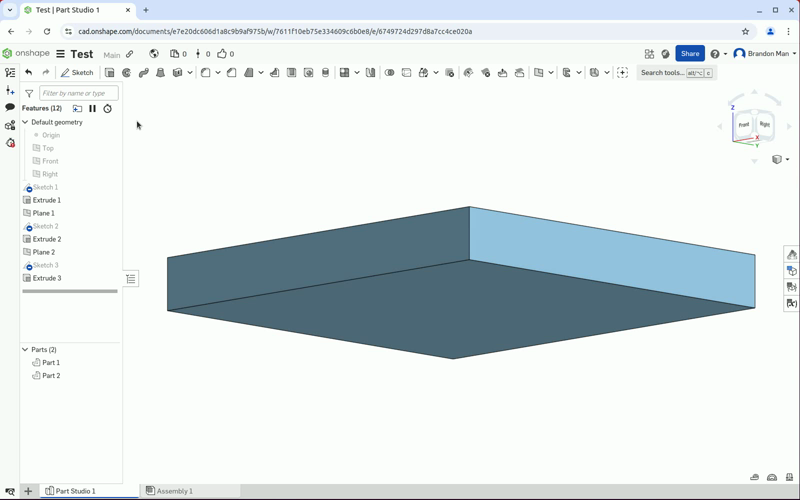
key(down, 3)
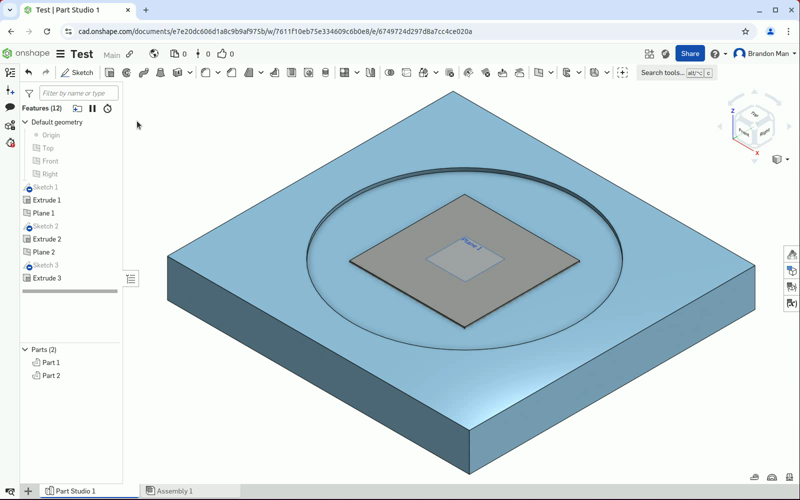
mouse_move(73, 189)
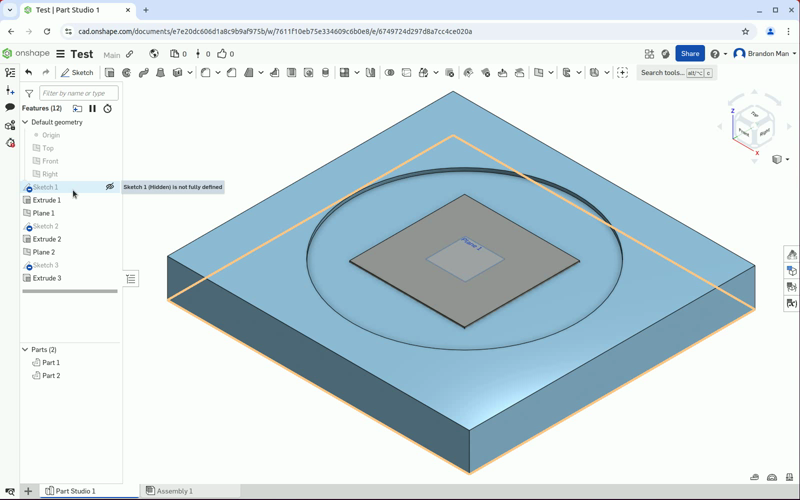
click(73, 189)